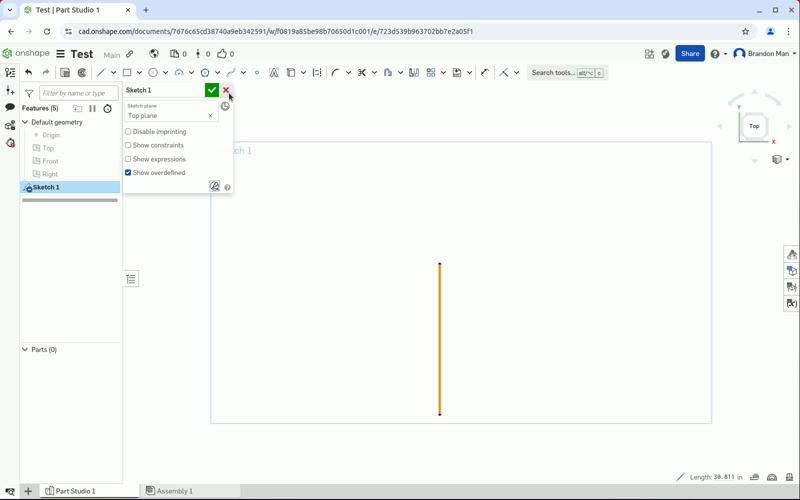
key(shift+h)
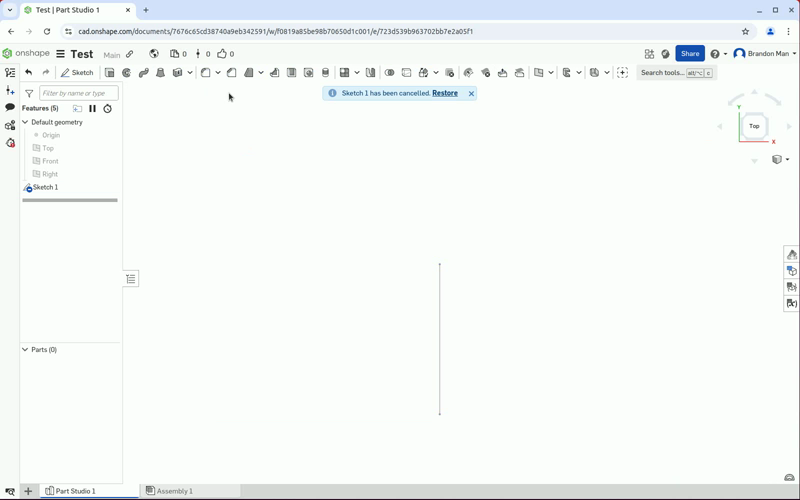
key(shift+s)
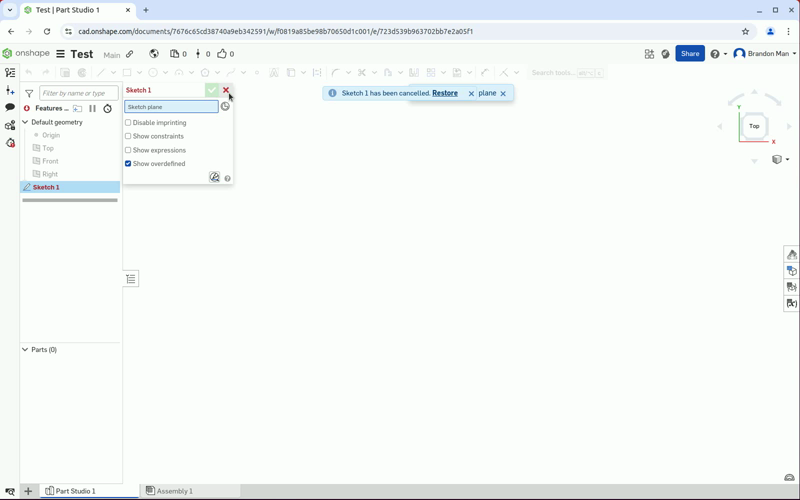
mouse_move(73, 150)
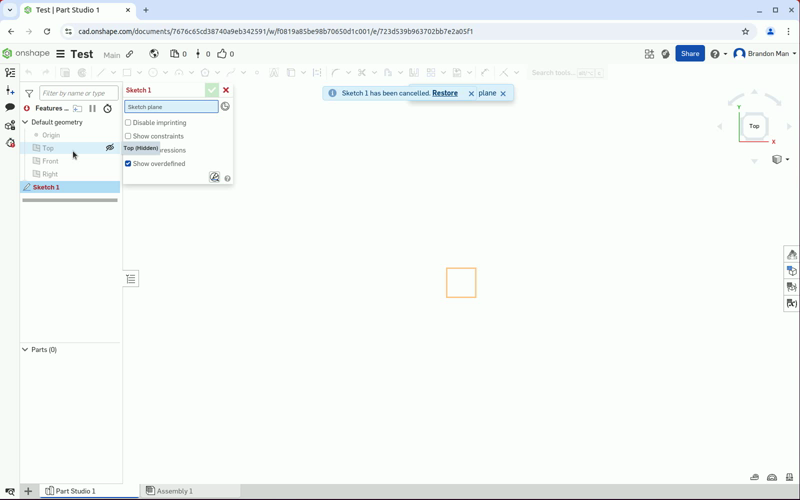
click(73, 150)
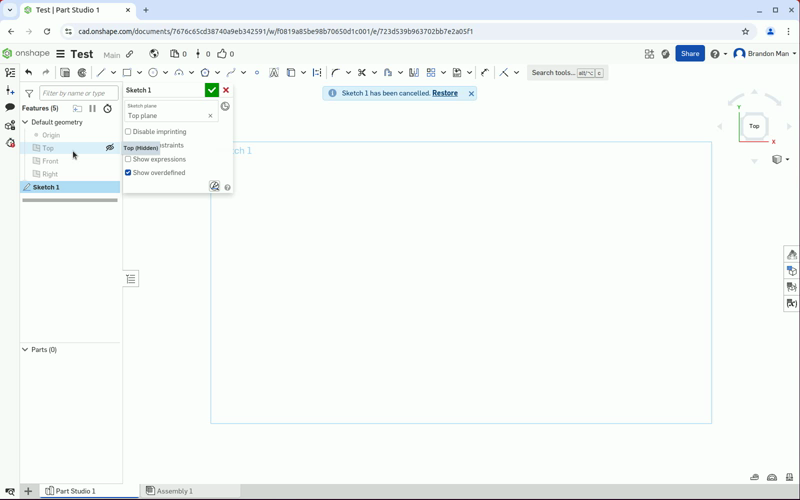
mouse_move(73, 352)
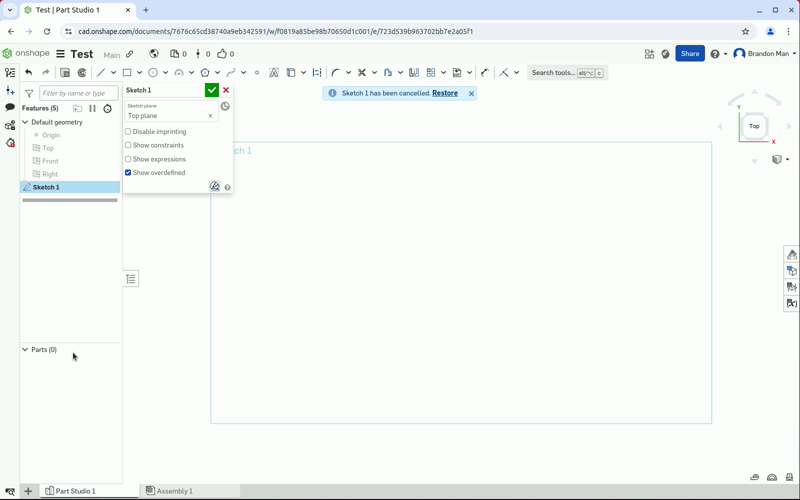
key(y)
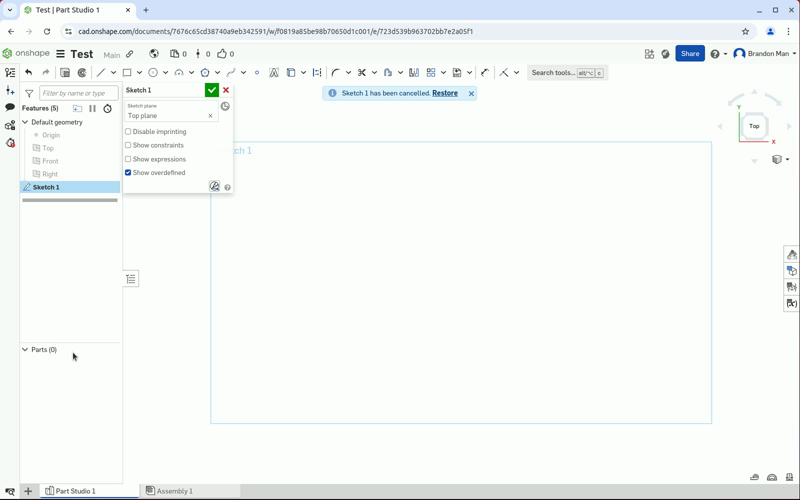
key(l)
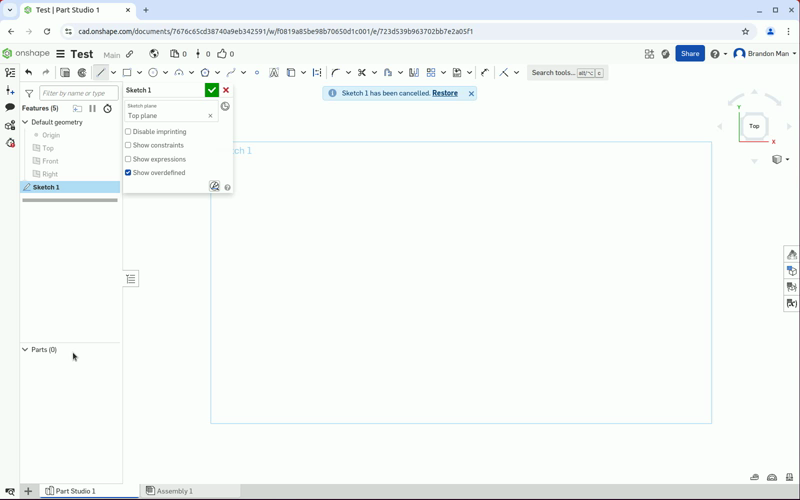
key_down(shift)
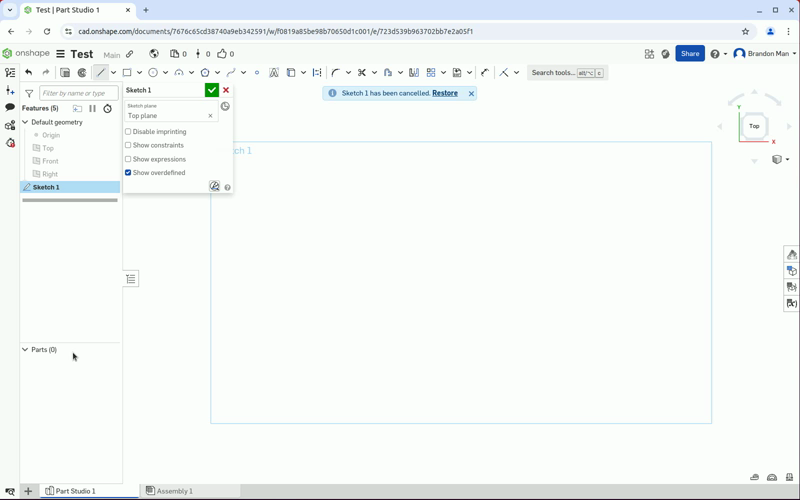
mouse_move(348, 335)
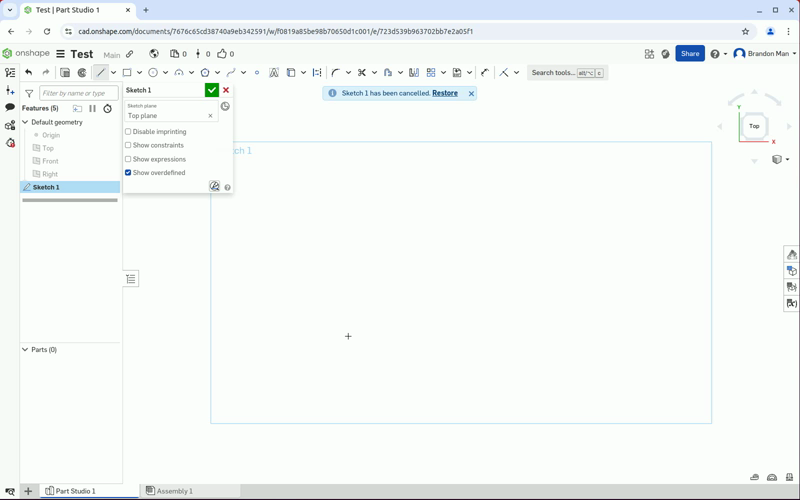
click(348, 335)
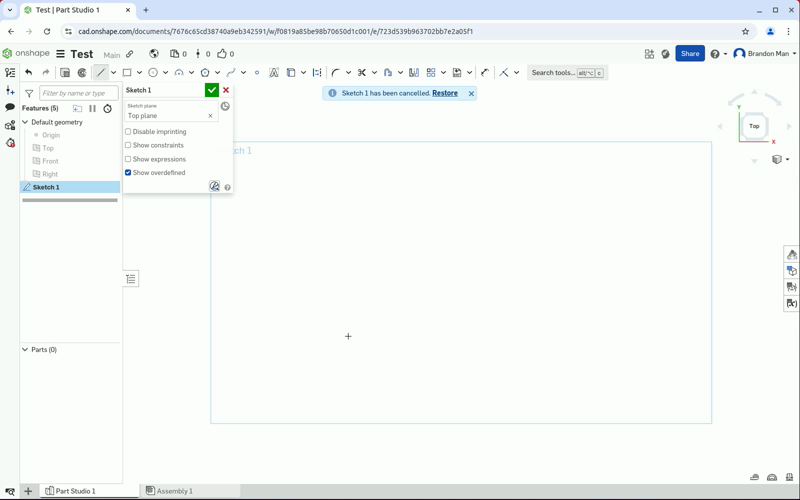
key_up(shift)
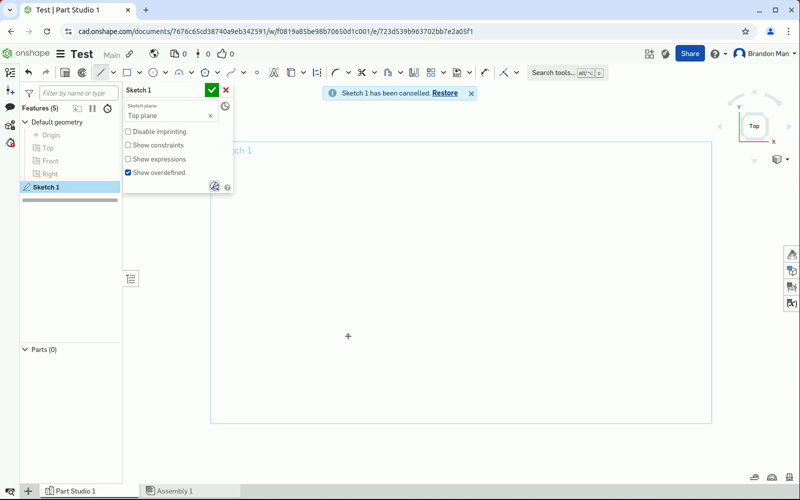
key_down(shift)
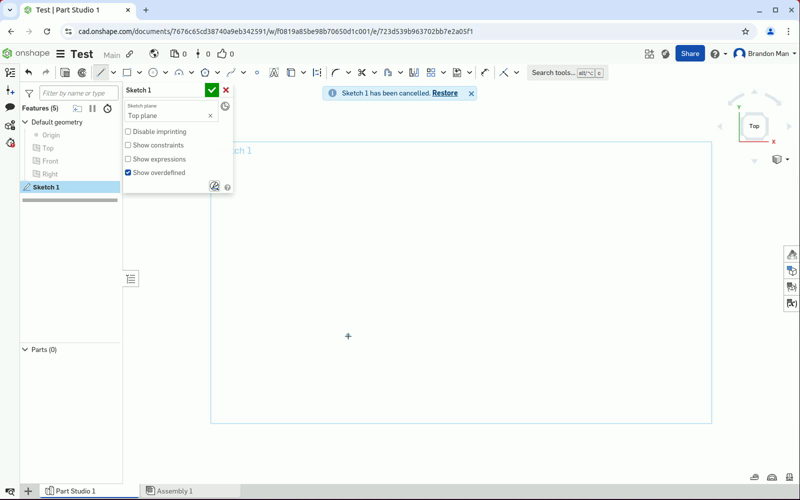
mouse_move(572, 335)
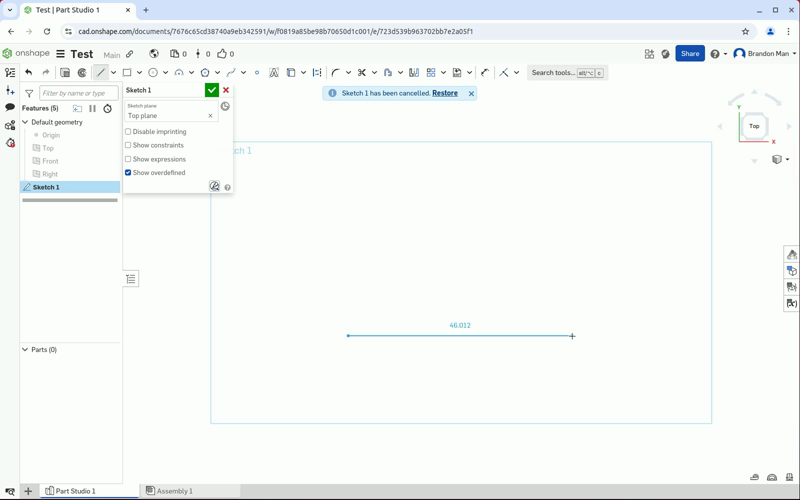
click(572, 335)
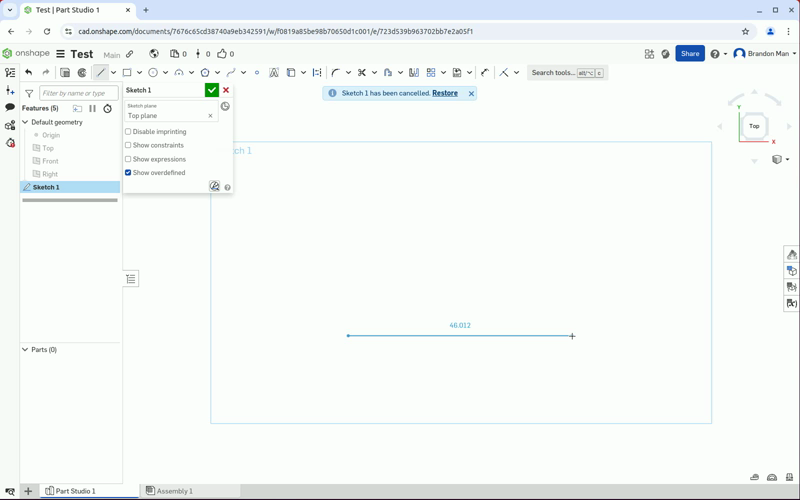
key_up(shift)
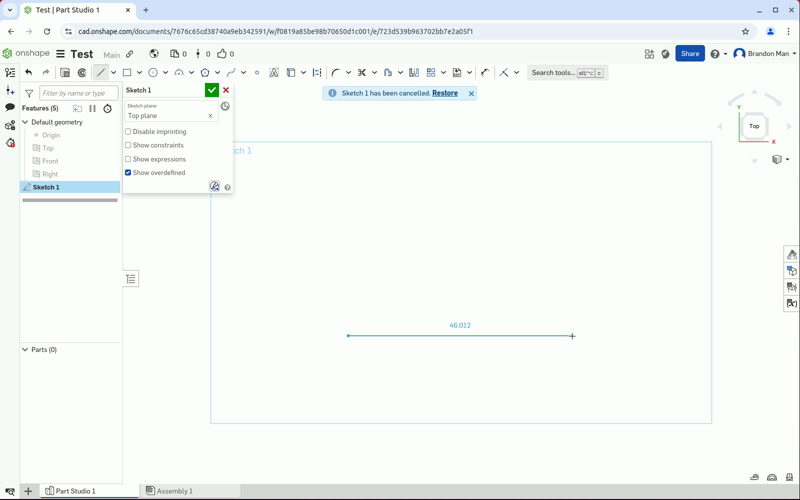
key_down(shift)
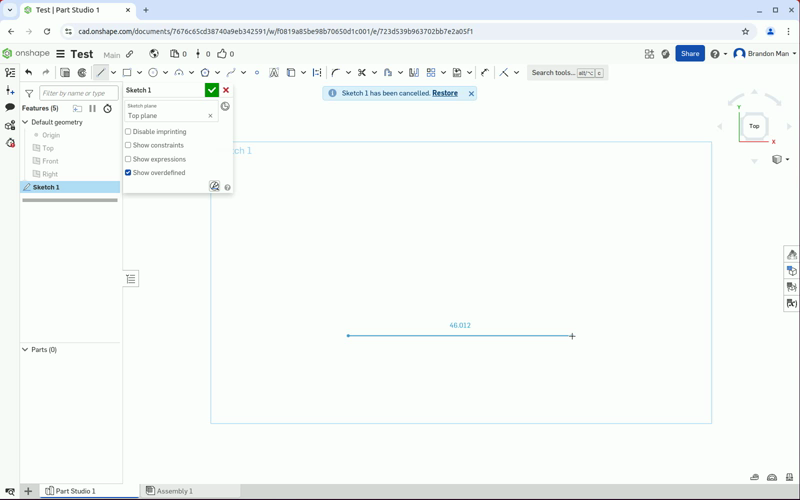
mouse_move(572, 231)
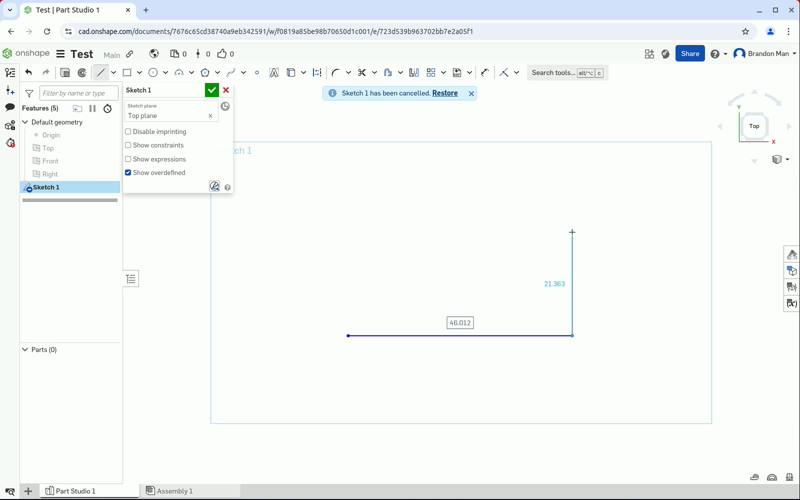
click(572, 231)
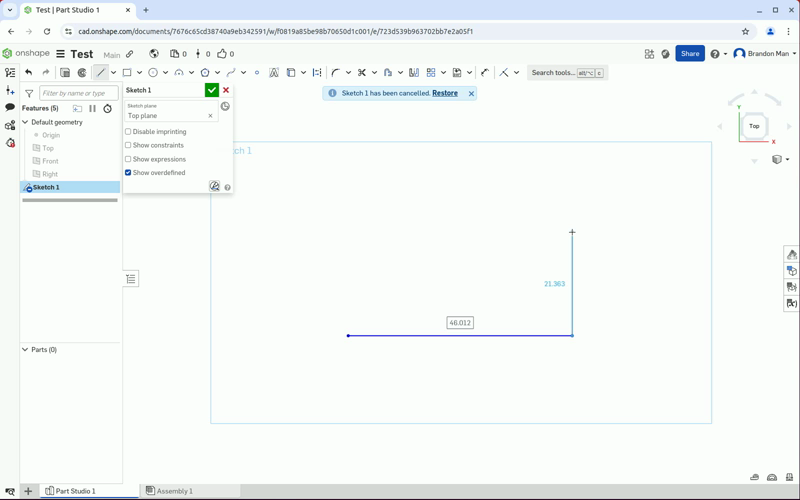
key_up(shift)
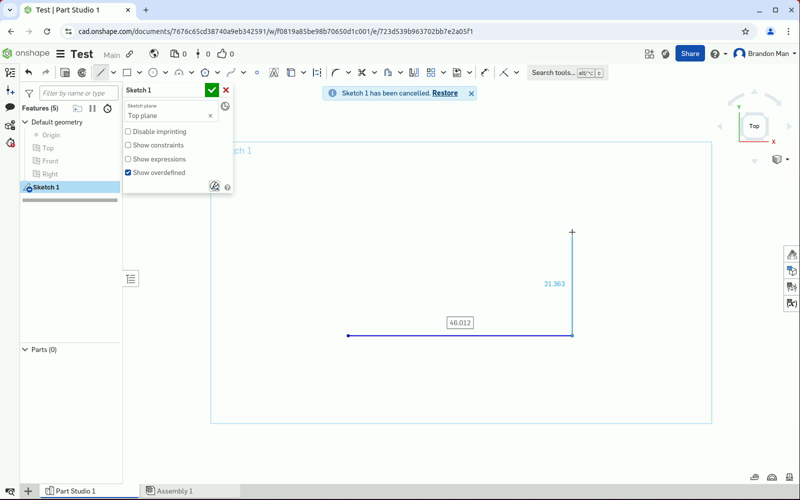
key_down(shift)
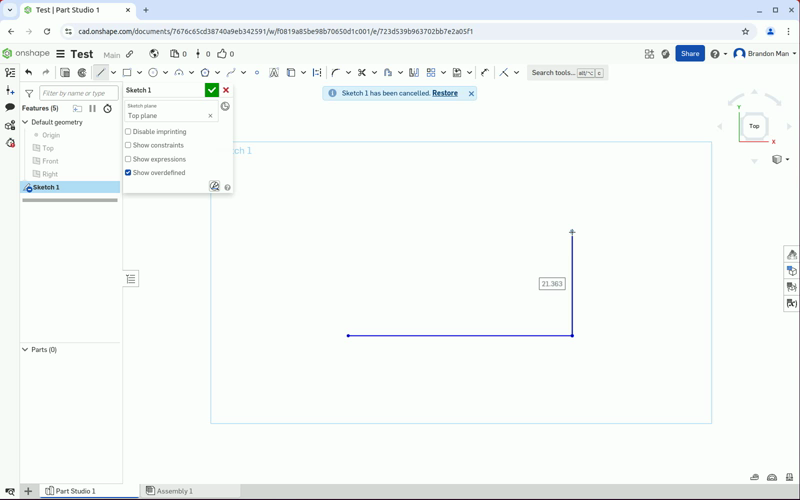
mouse_move(348, 231)
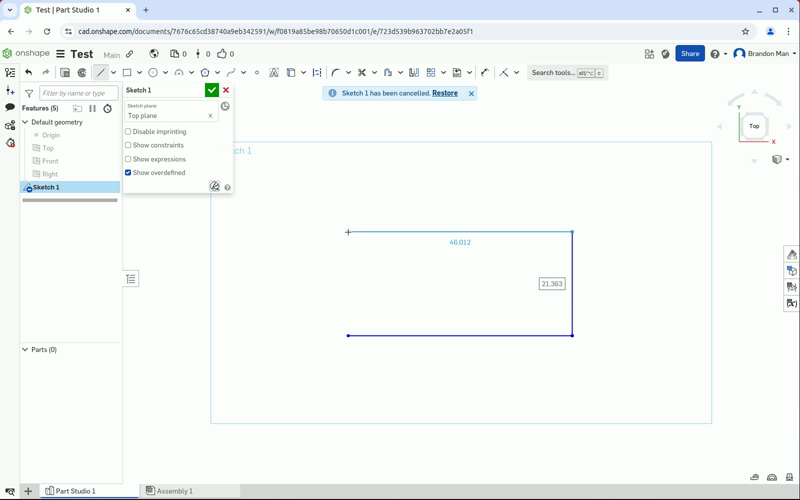
click(348, 231)
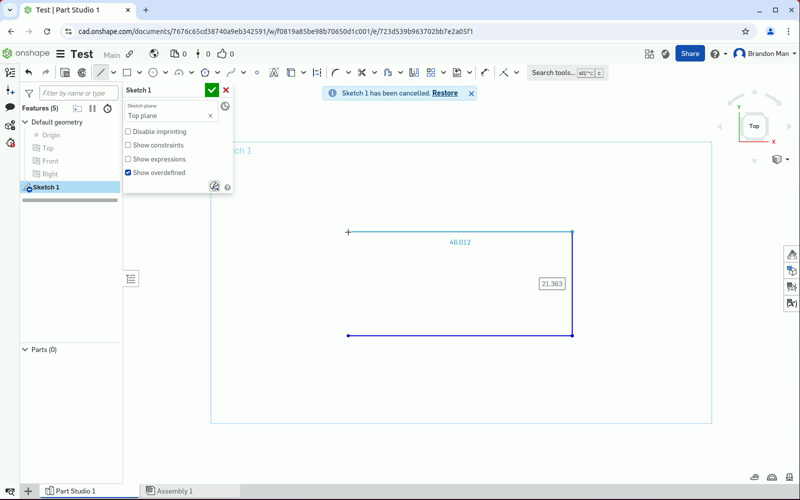
key_up(shift)
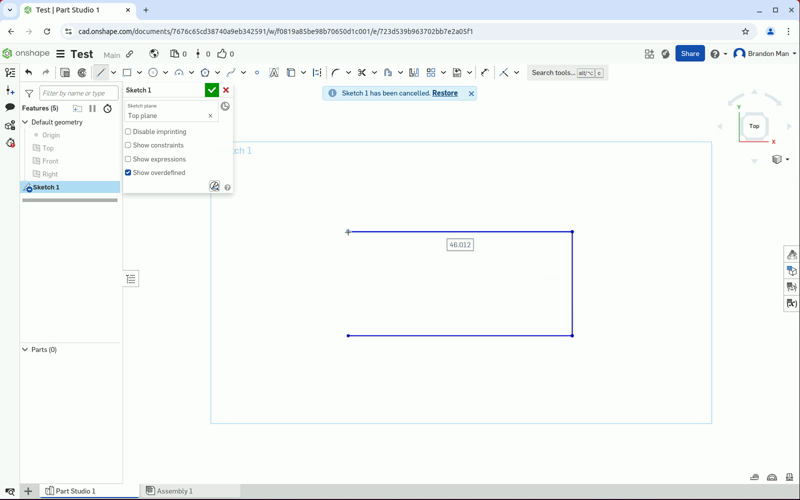
key_down(shift)
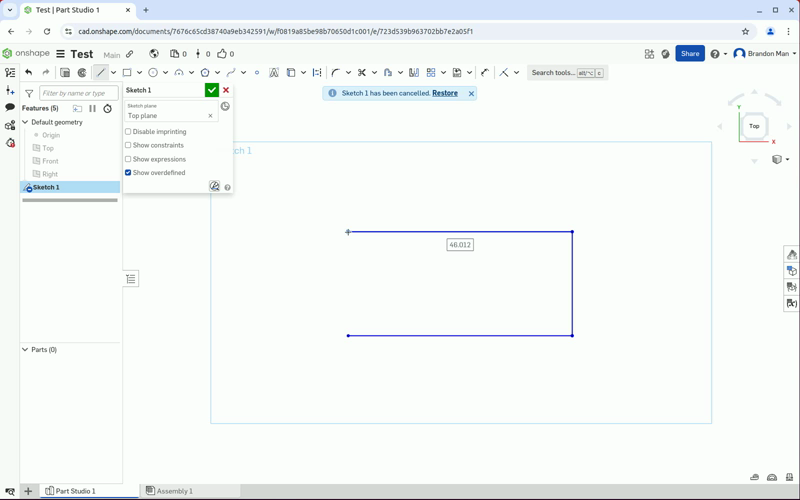
mouse_move(348, 335)
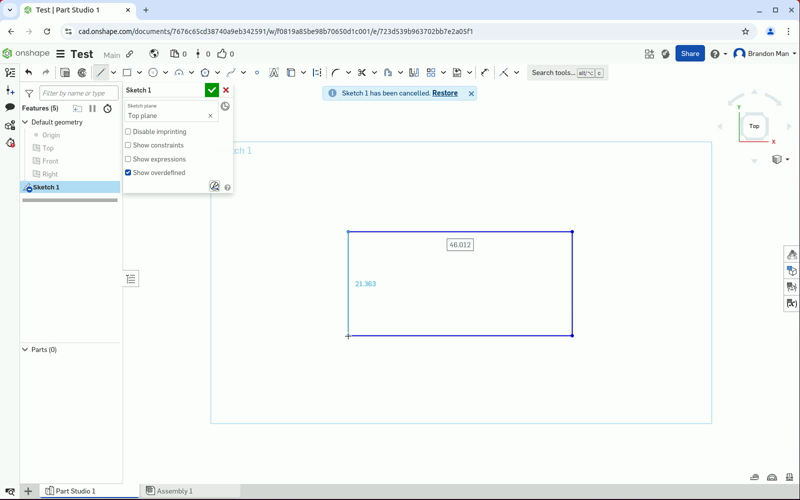
key_up(shift)
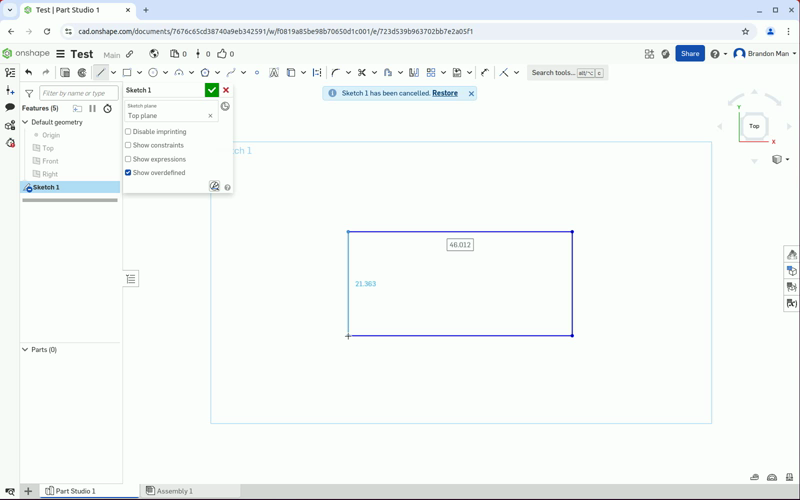
click(348, 335)
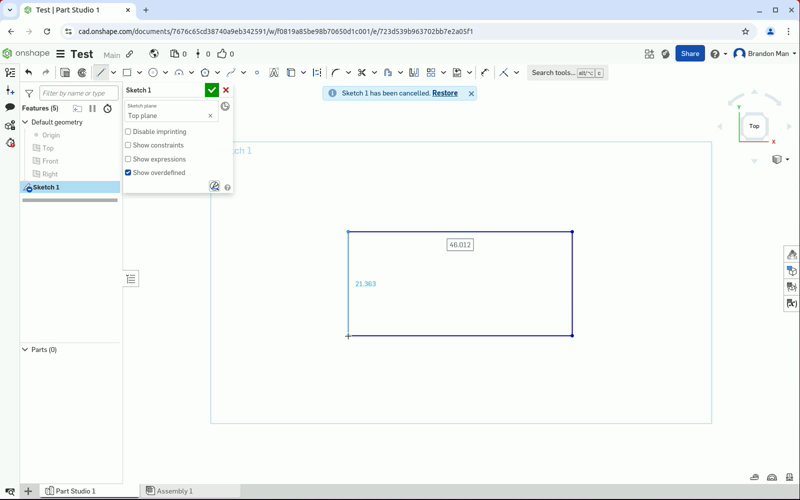
key(esc)
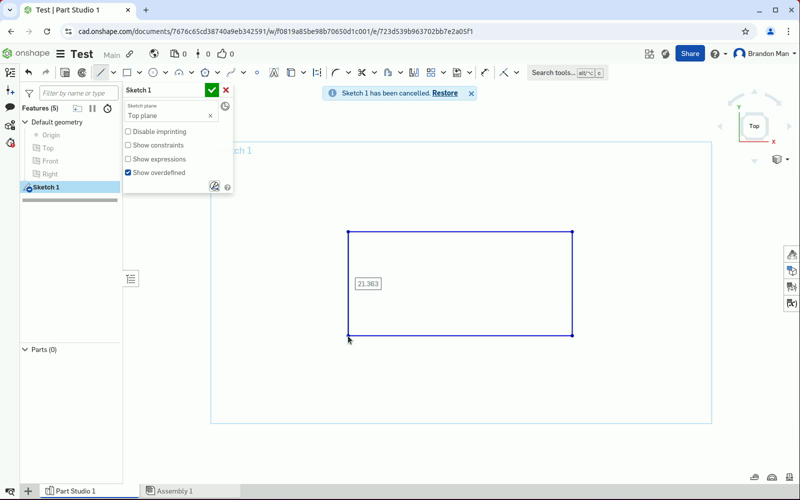
mouse_move(465, 301)
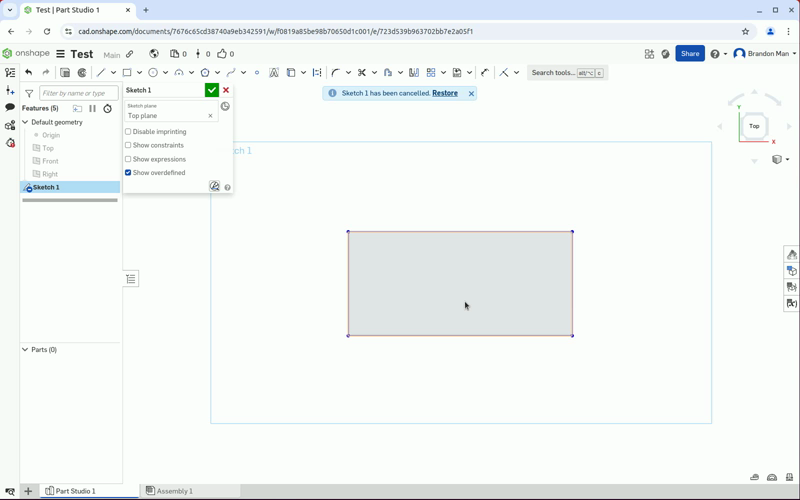
click(465, 301)
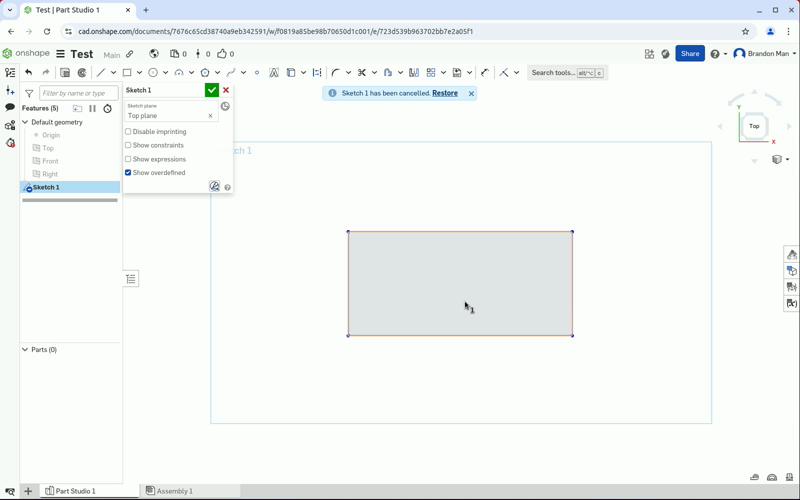
mouse_move(73, 352)
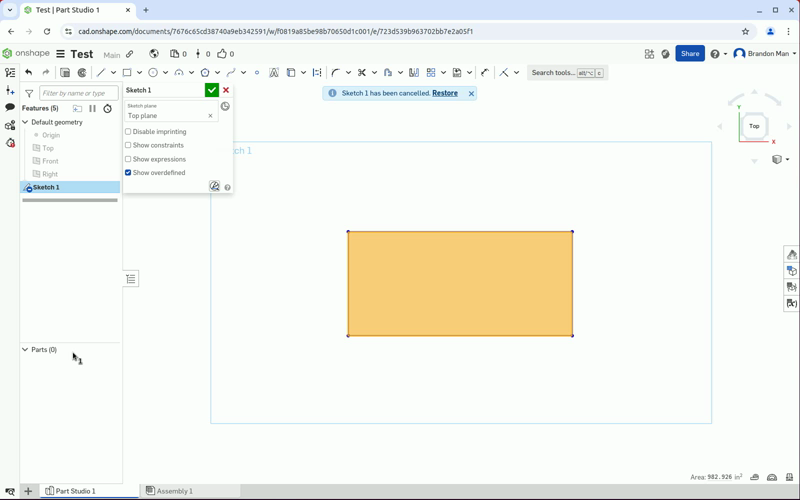
key(shift+y)
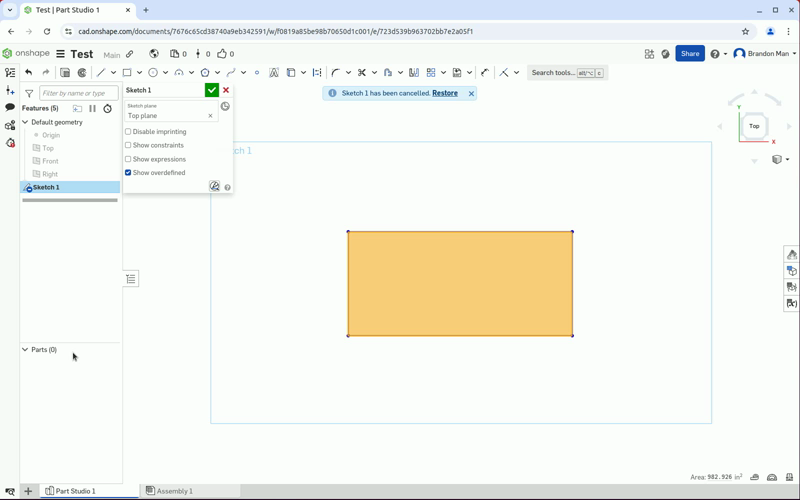
key(shift+e)
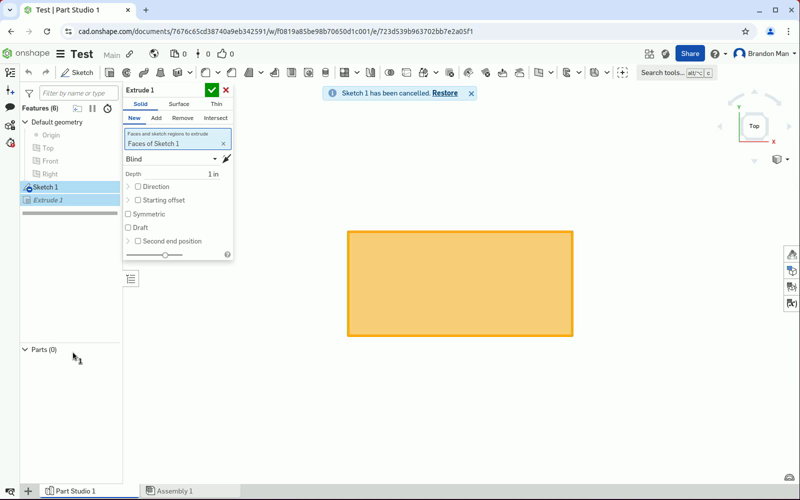
mouse_move(143, 106)
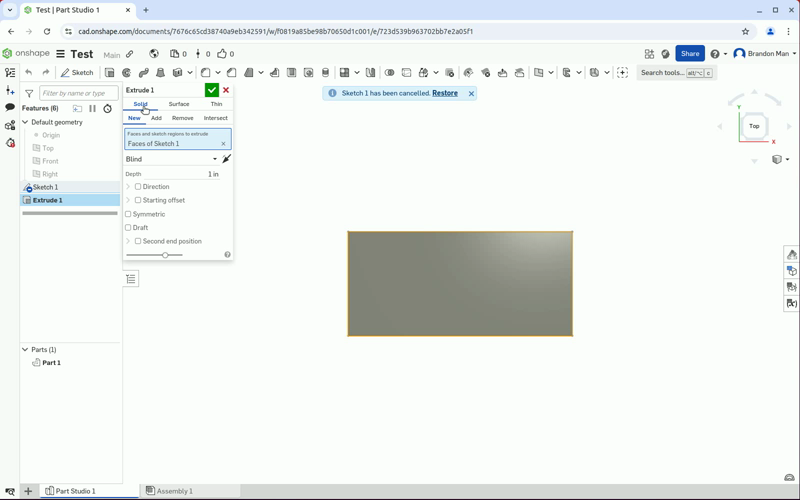
click(143, 106)
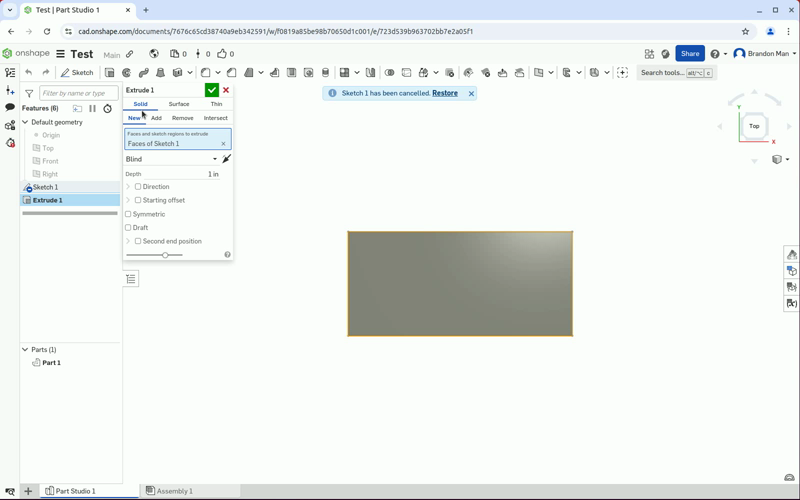
mouse_move(137, 120)
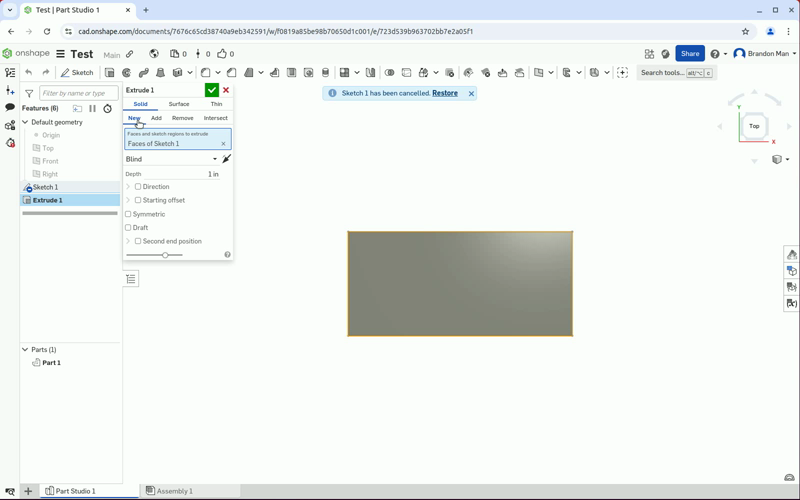
click(137, 120)
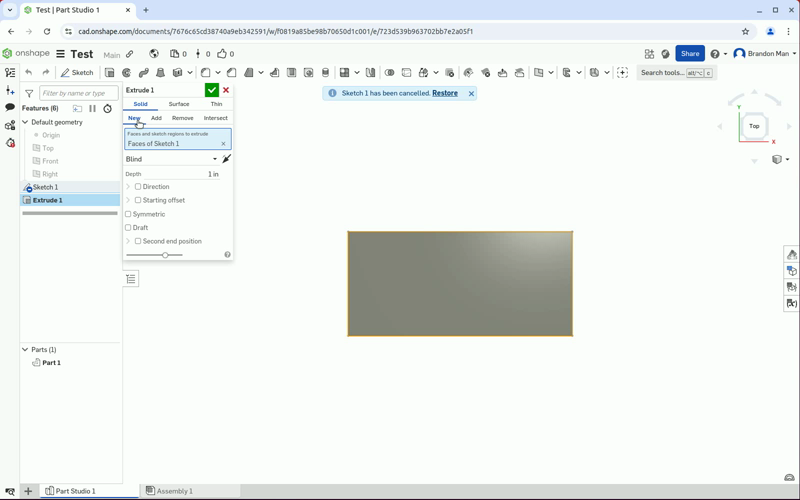
key(tab, 4)
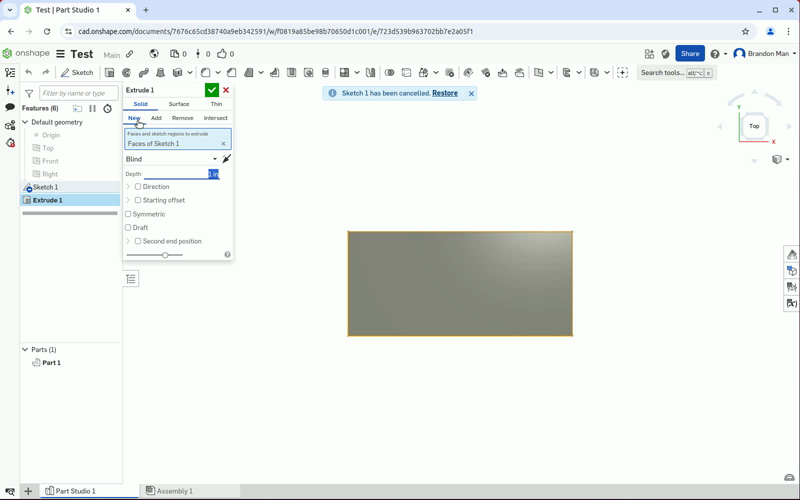
text(21.664)
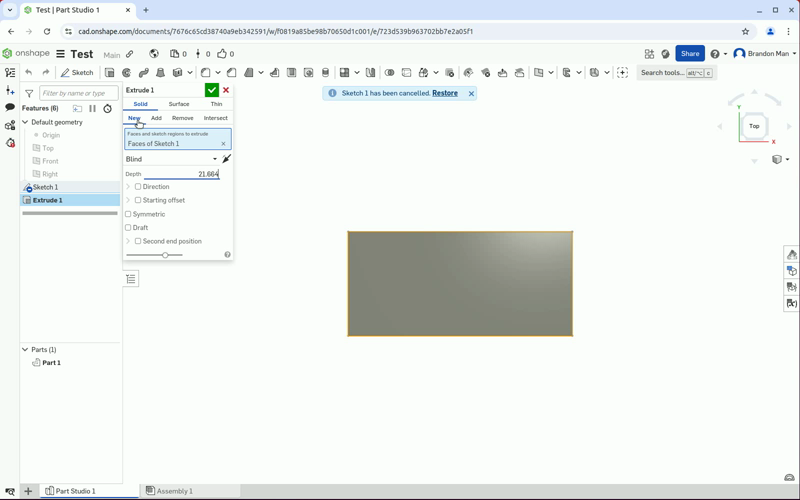
key(tab, 3)
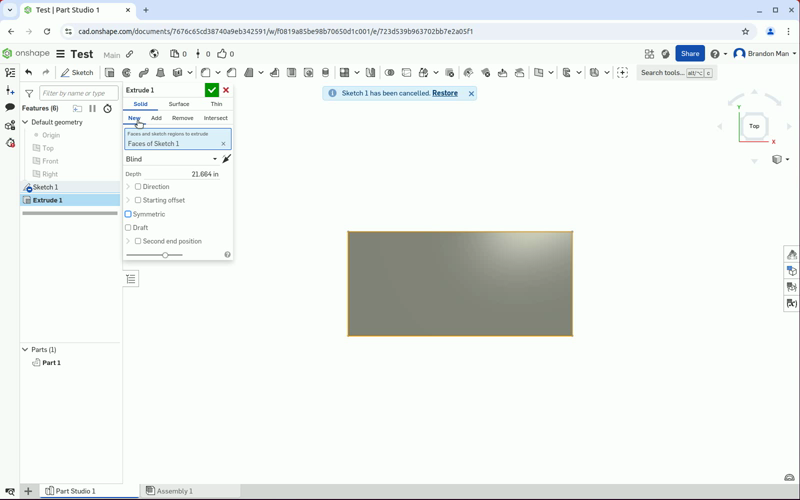
key(space)
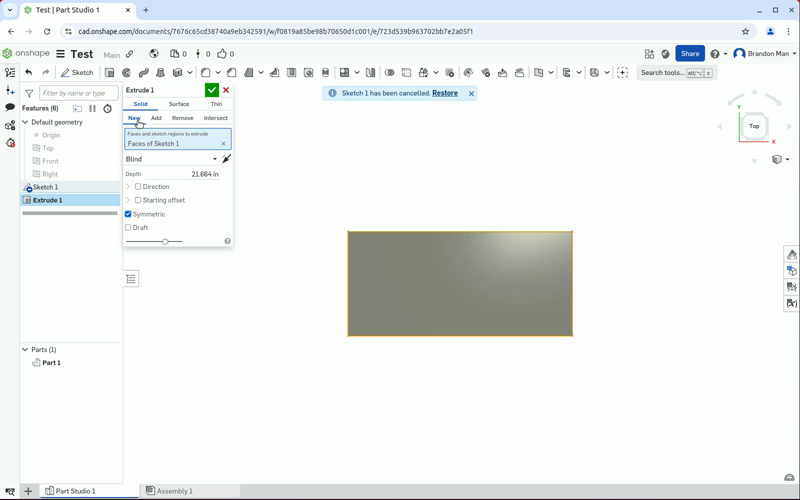
key(enter)
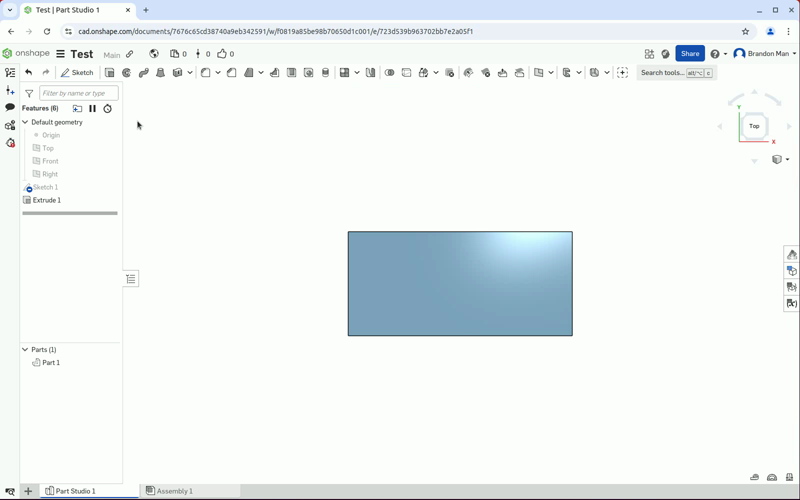
key(shift+h)
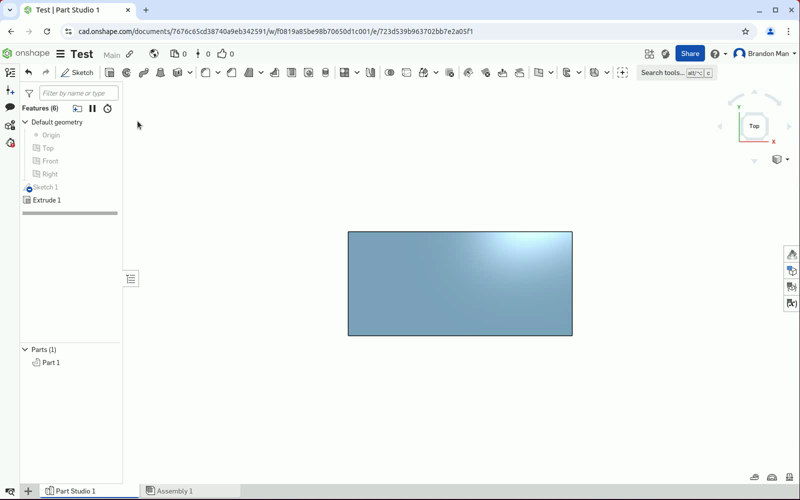
key(shift+h)
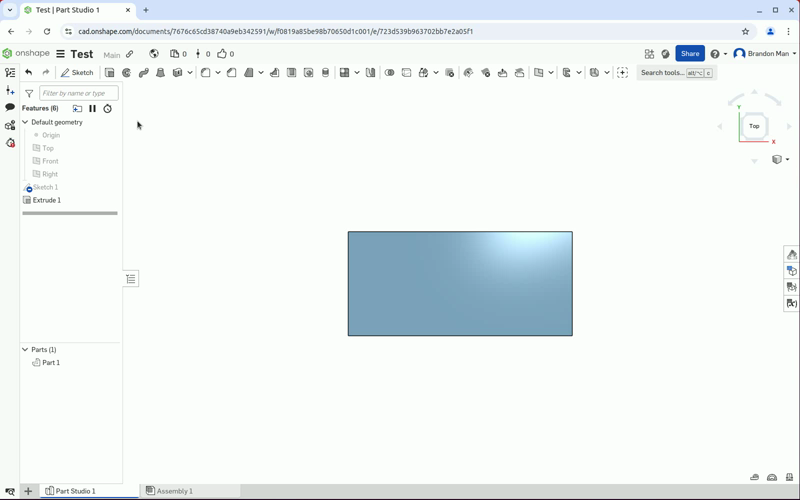
mouse_move(73, 189)
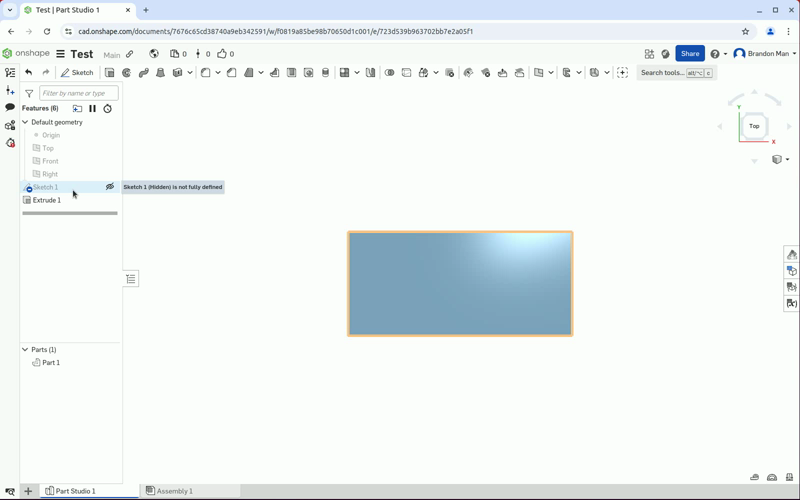
click(73, 189)
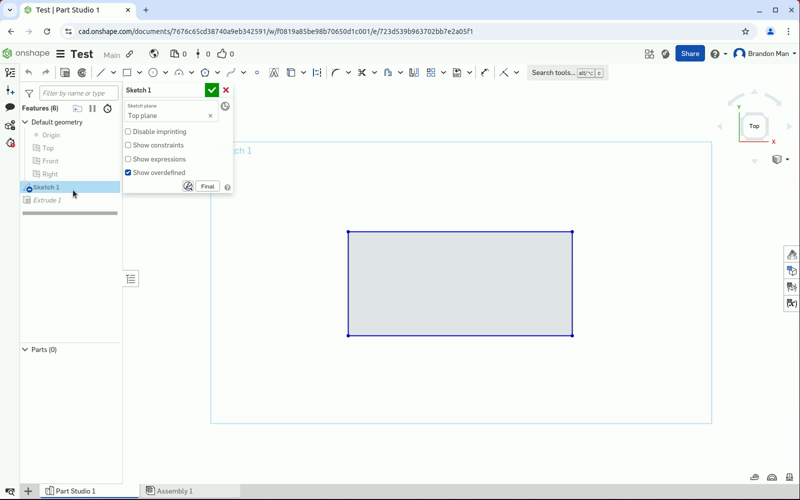
mouse_move(229, 92)
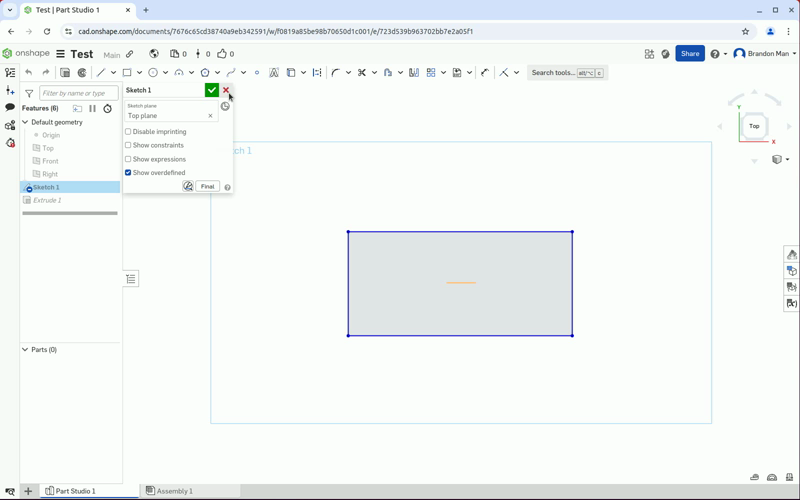
click(229, 92)
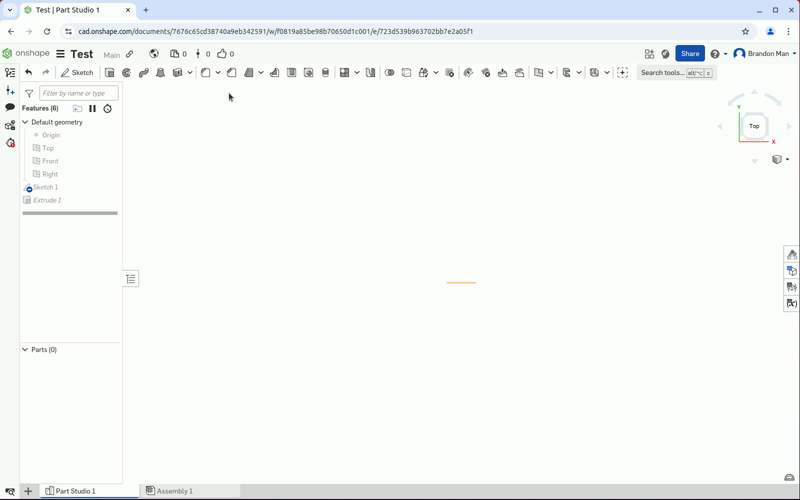
mouse_move(73, 352)
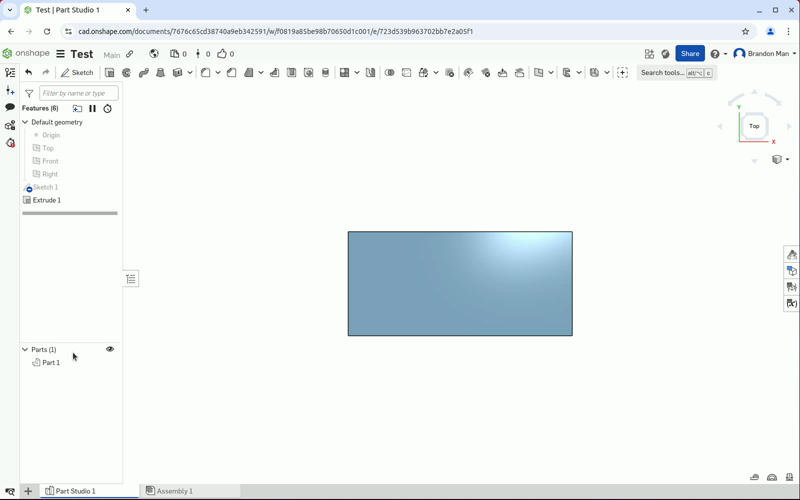
key(y)
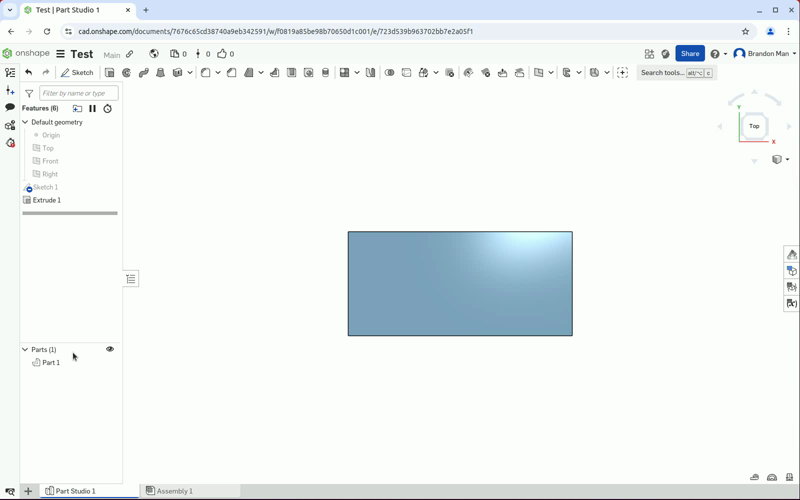
key(shift+p)
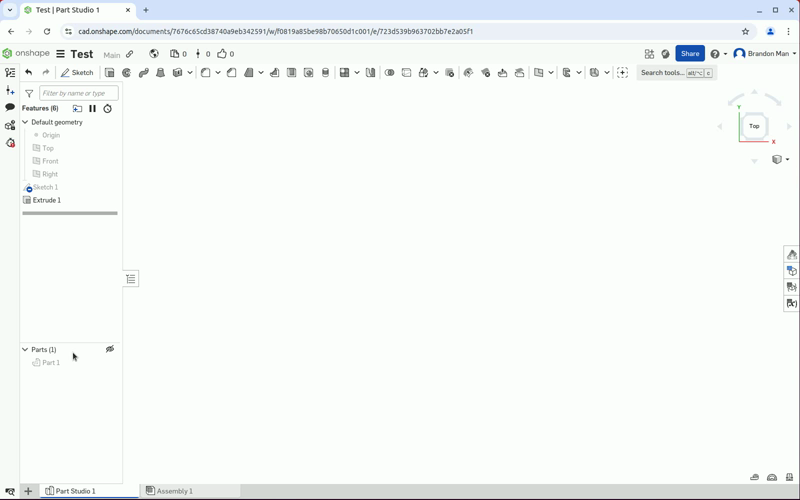
key(space)
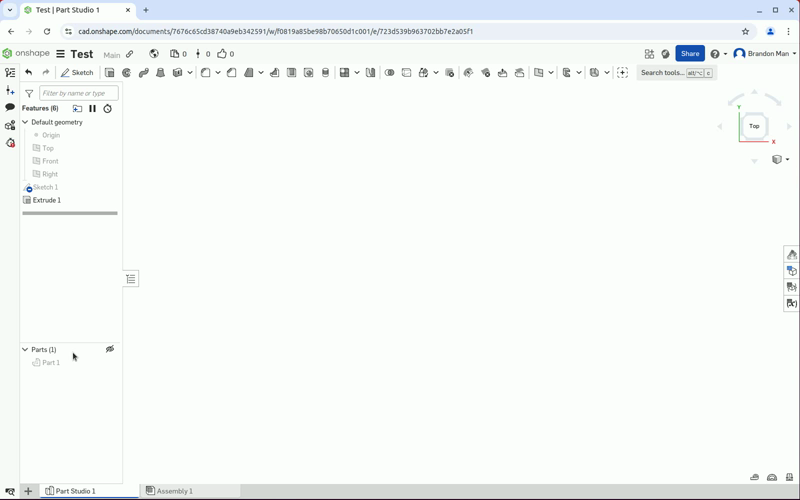
key_down(shift)
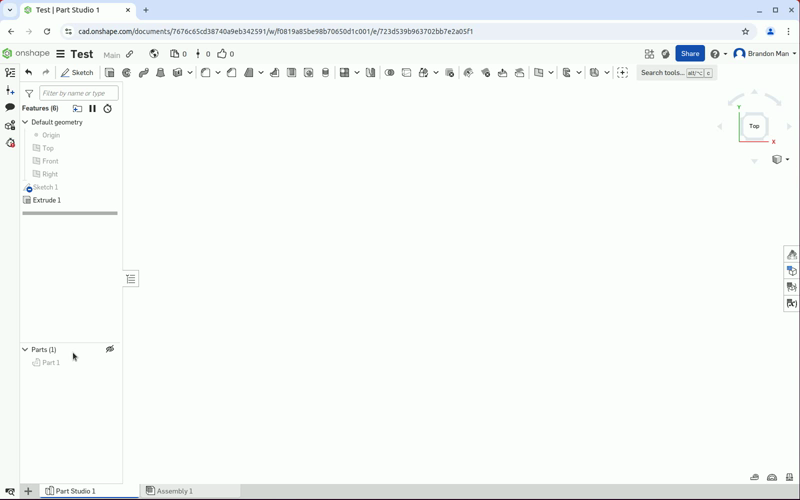
key(up)
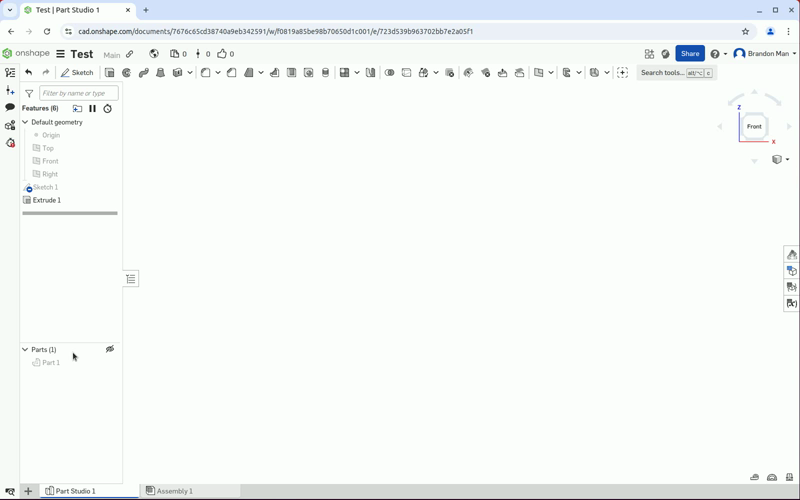
key_up(shift)
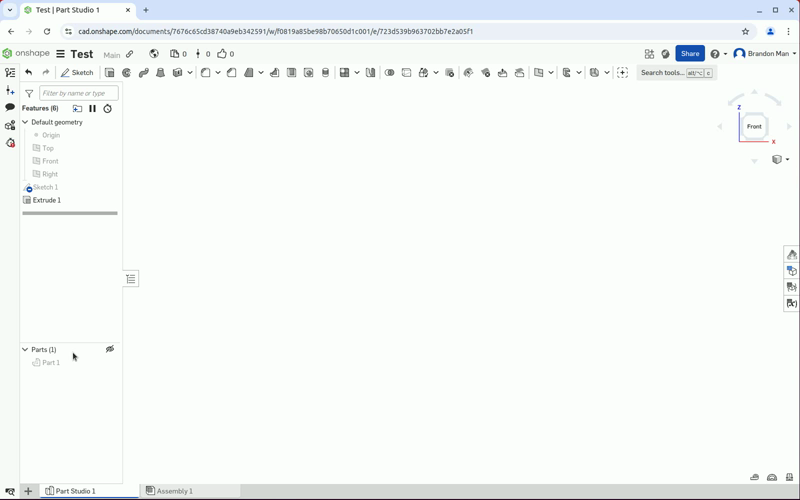
mouse_move(73, 352)
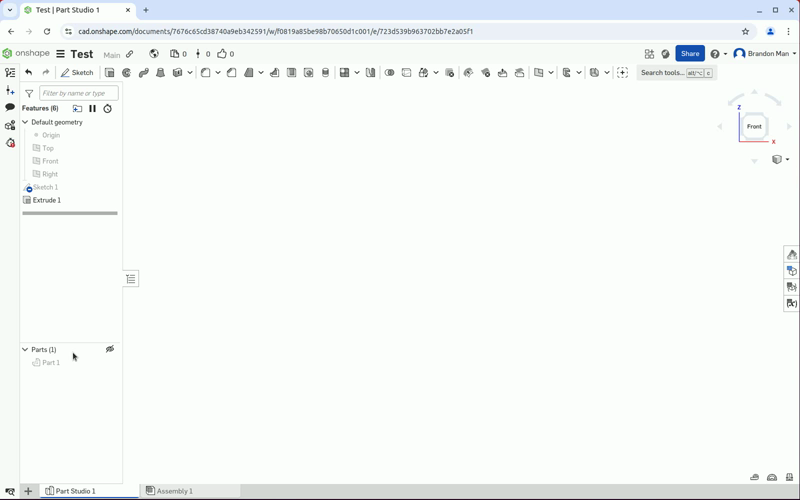
key(shift+y)
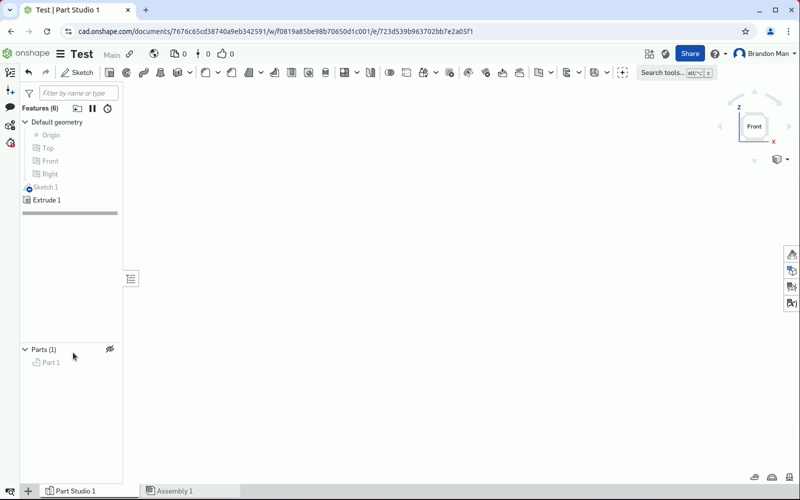
key(shift+s)
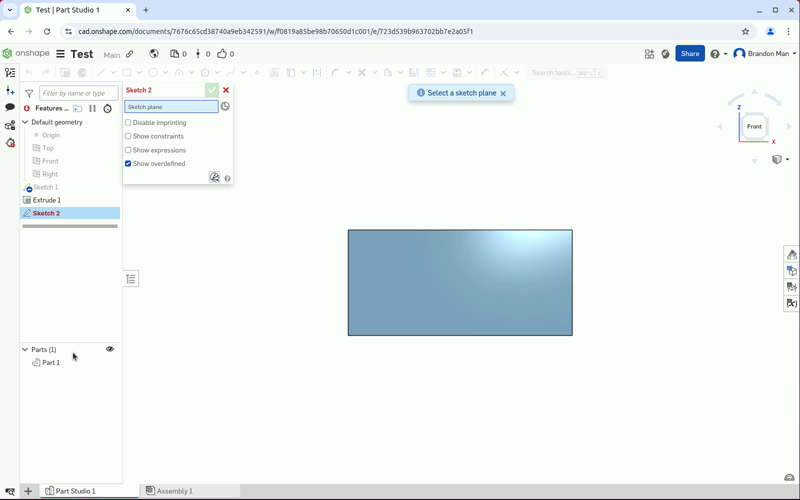
mouse_move(73, 163)
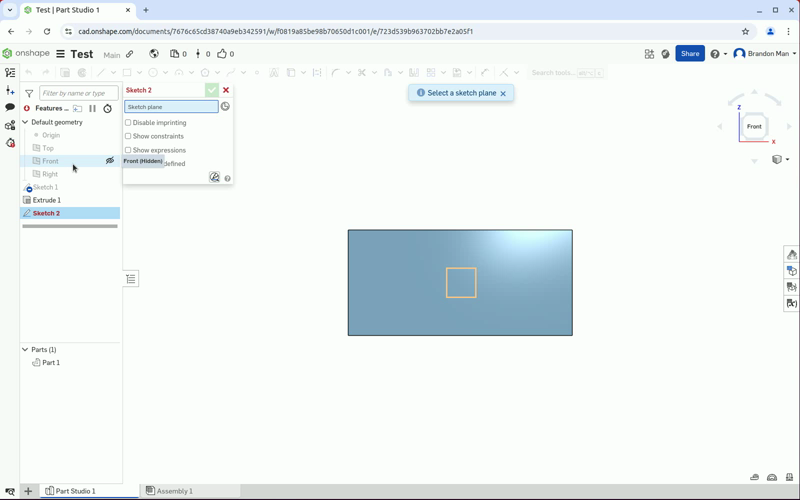
click(73, 163)
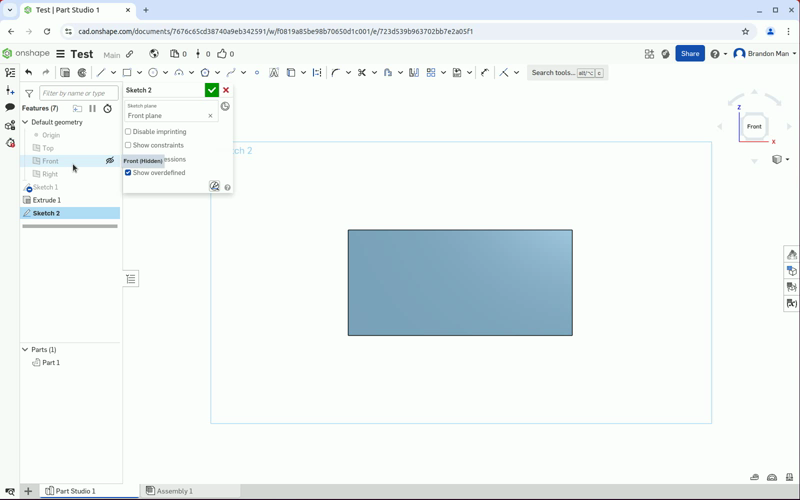
mouse_move(73, 352)
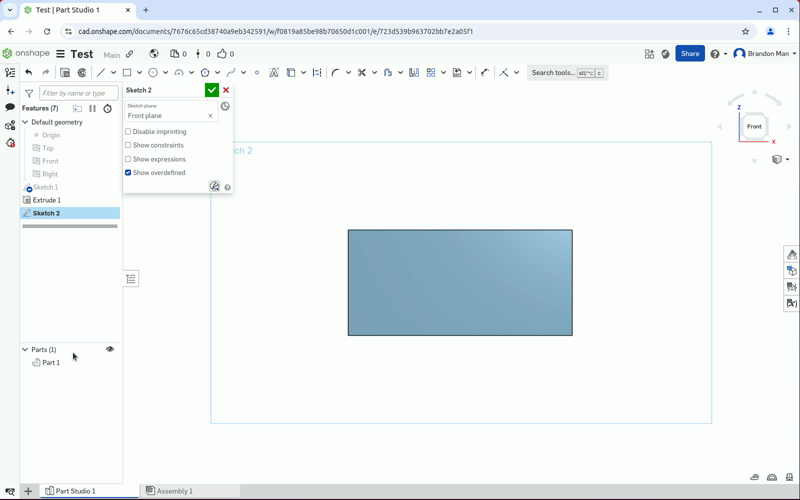
key(y)
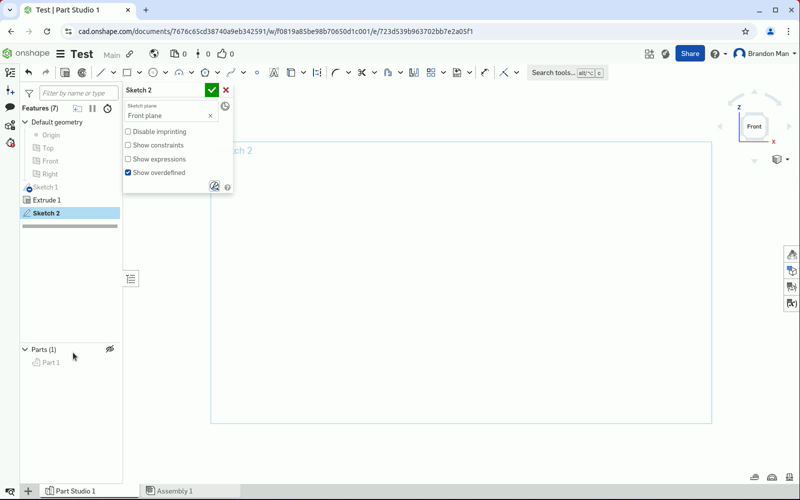
key(c)
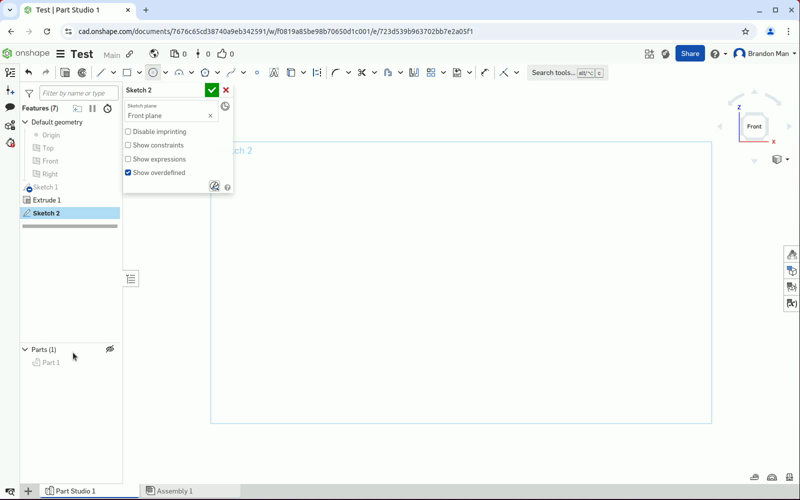
key_down(shift)
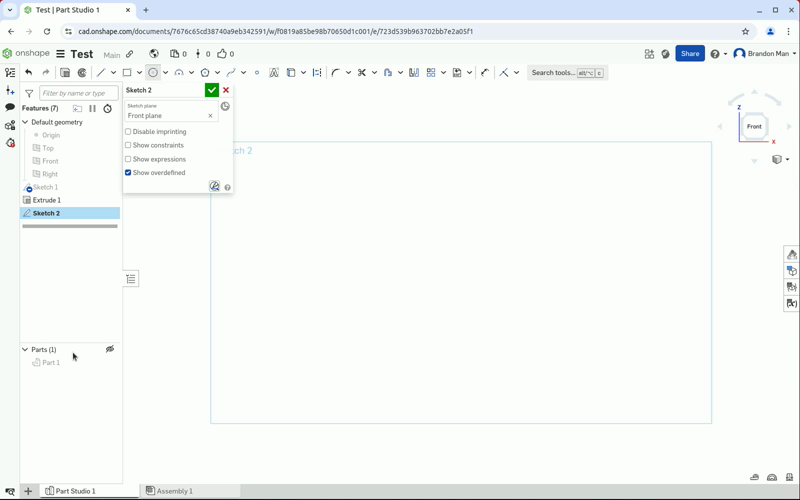
mouse_move(461, 335)
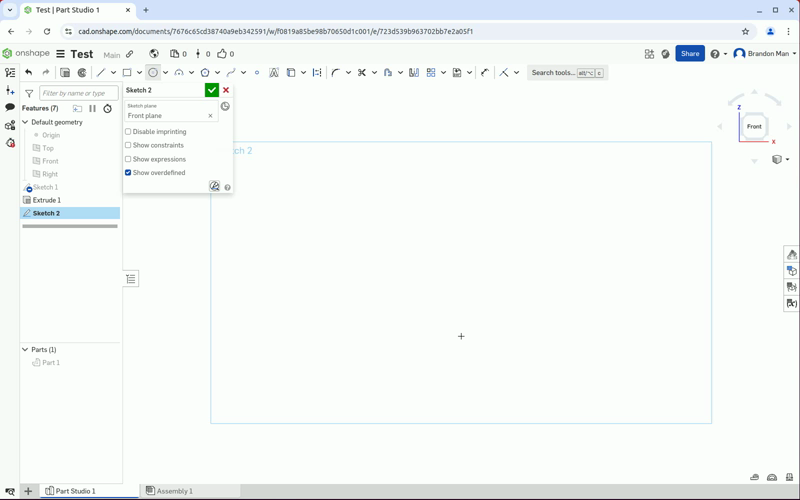
click(461, 335)
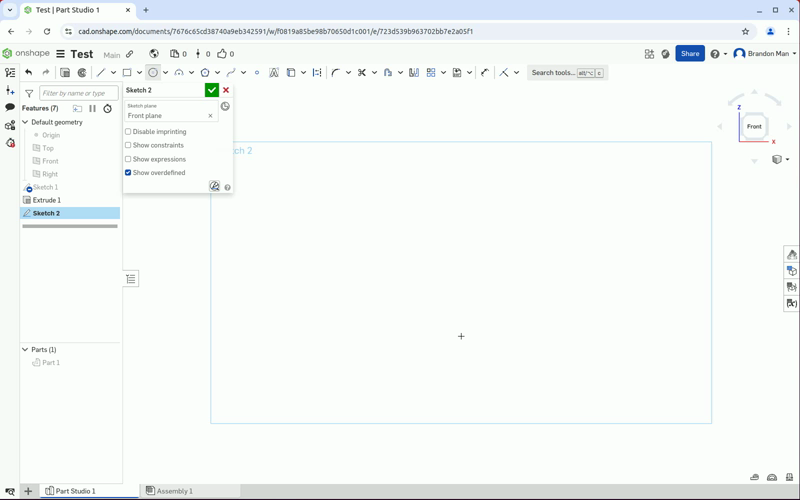
key_up(shift)
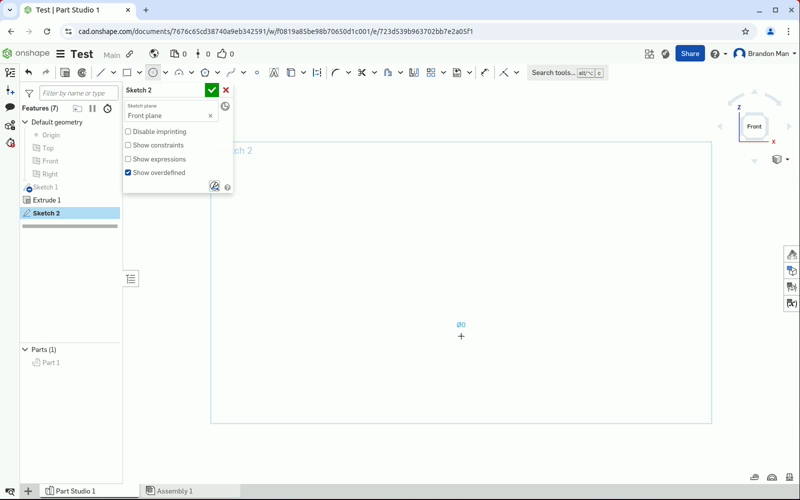
mouse_move(514, 335)
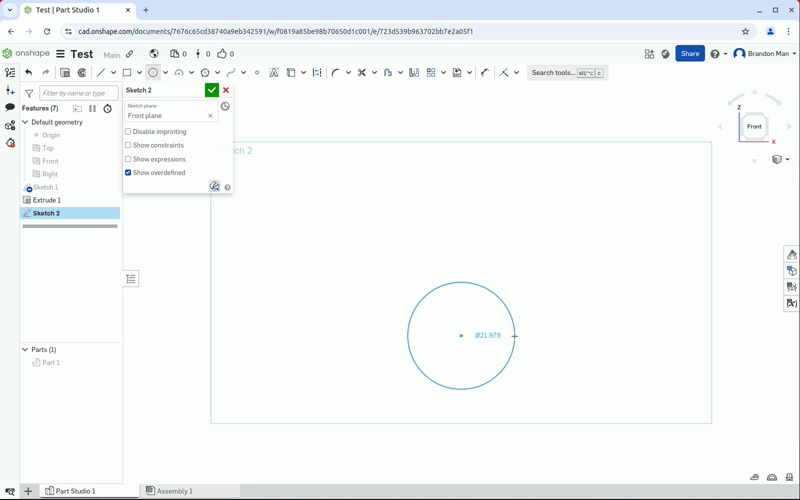
click(514, 335)
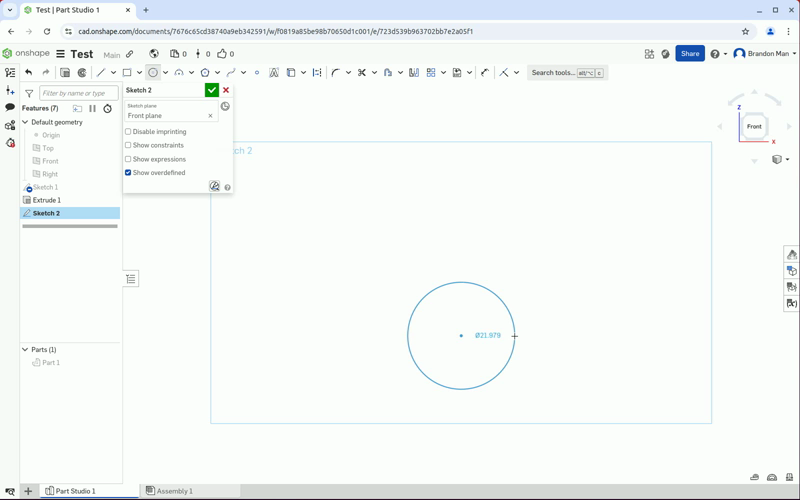
key(esc)
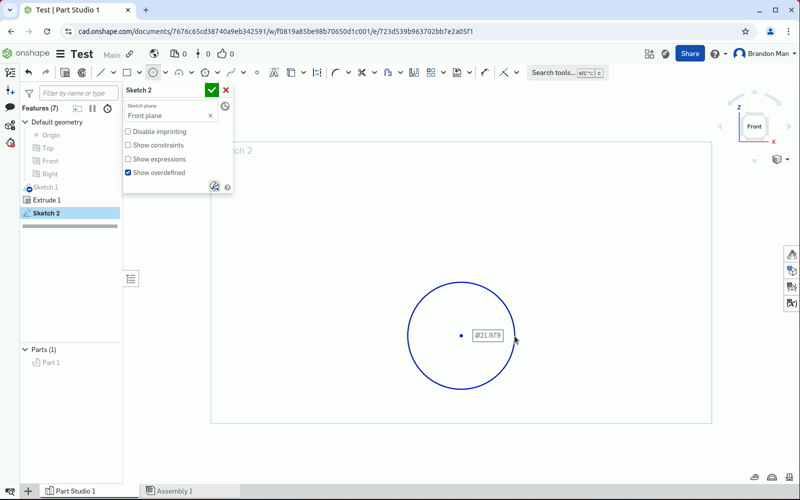
mouse_move(445, 296)
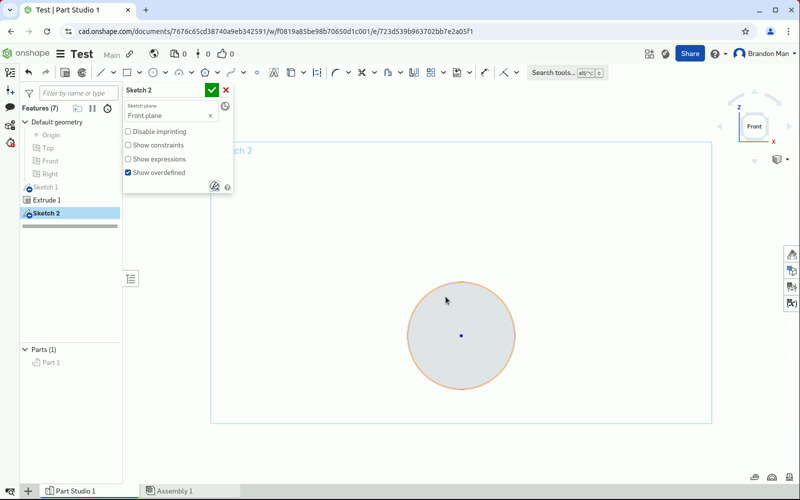
click(445, 296)
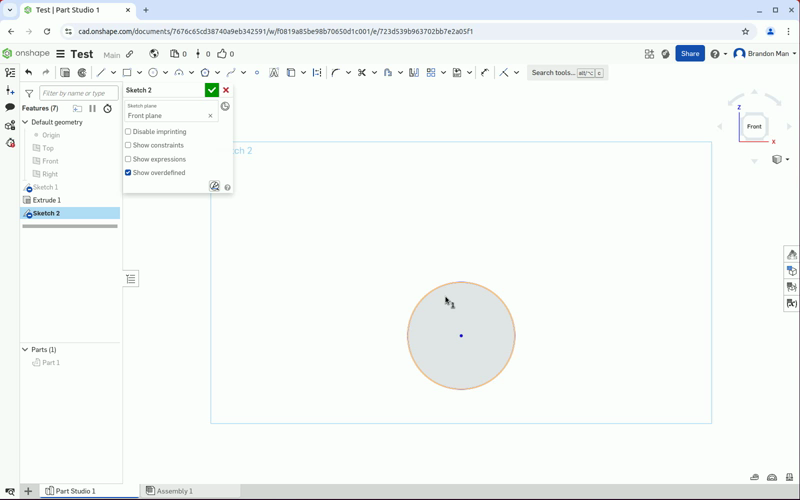
mouse_move(73, 352)
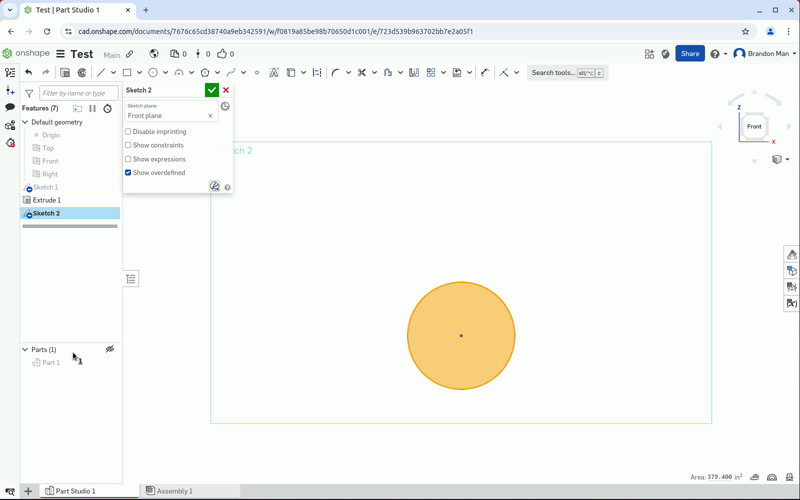
key(shift+y)
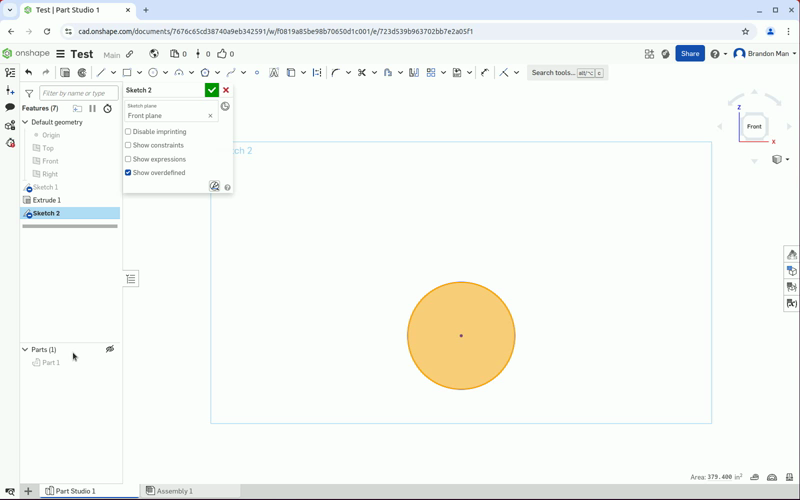
key(shift+e)
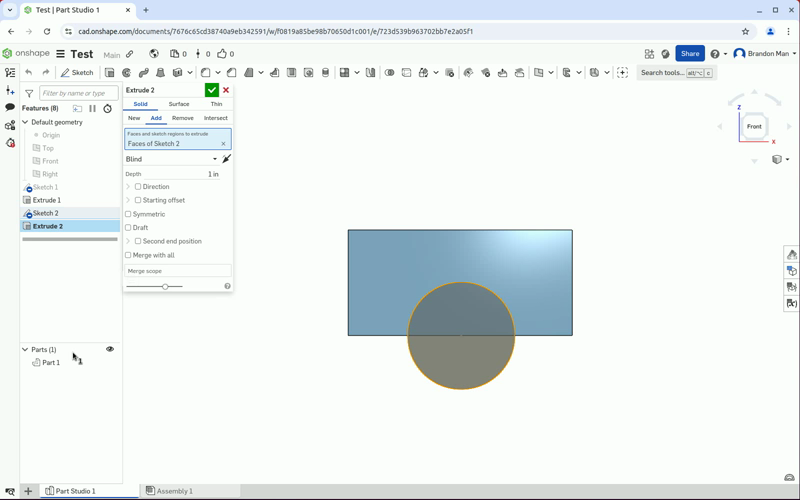
mouse_move(143, 106)
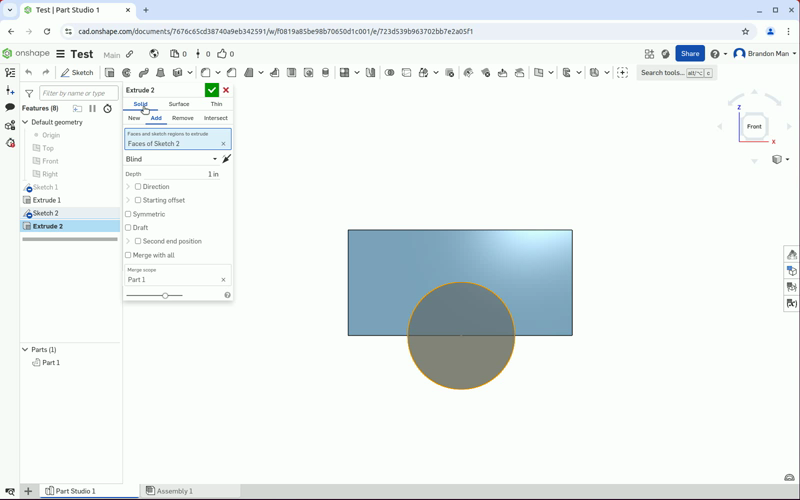
click(143, 106)
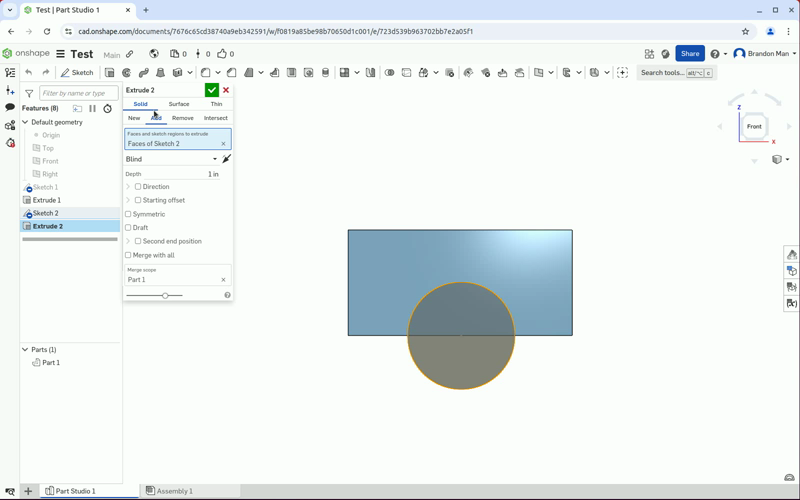
mouse_move(186, 120)
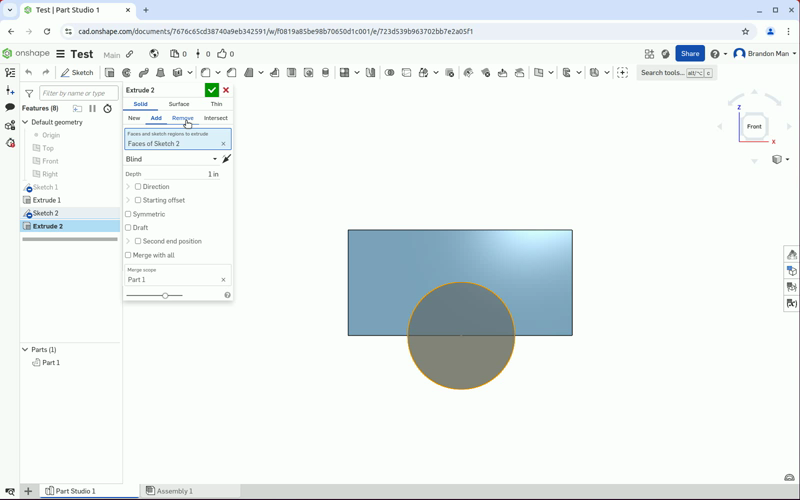
click(186, 120)
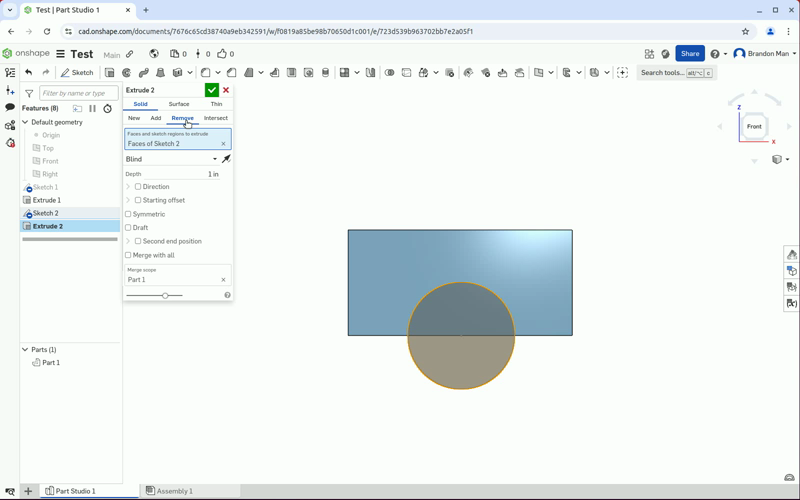
key(tab, 4)
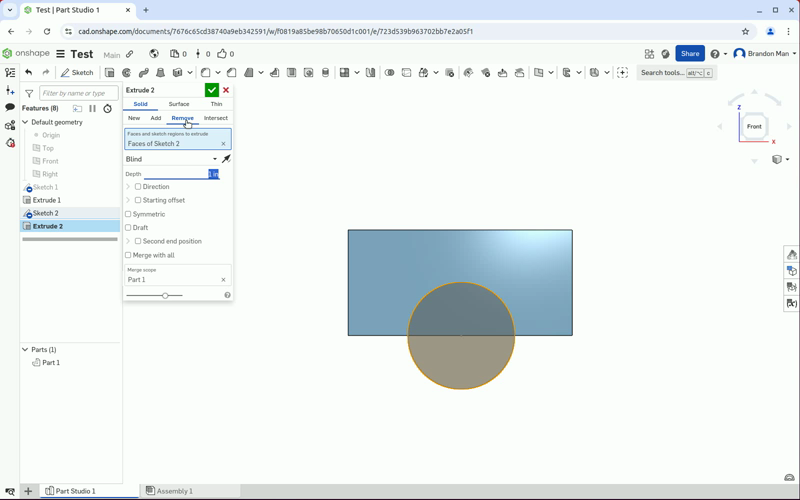
text(61.622)
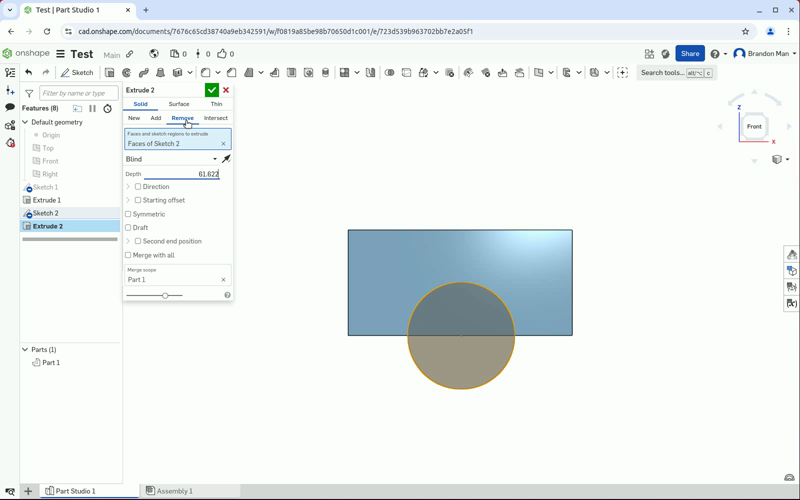
key(tab, 3)
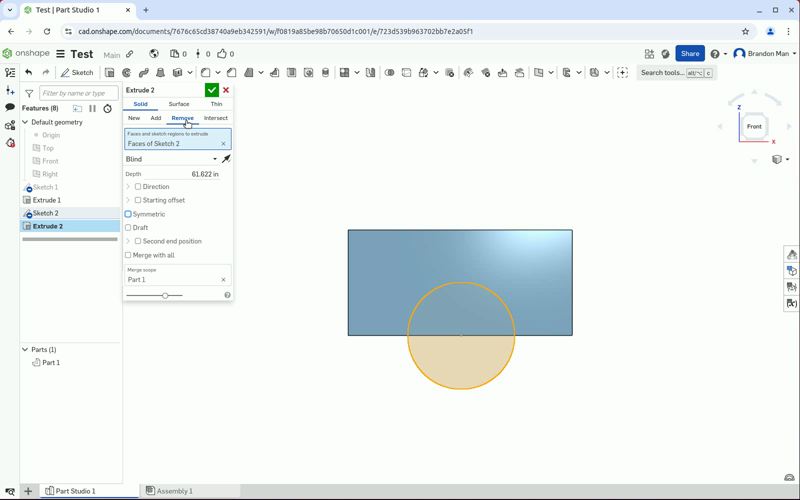
key(space)
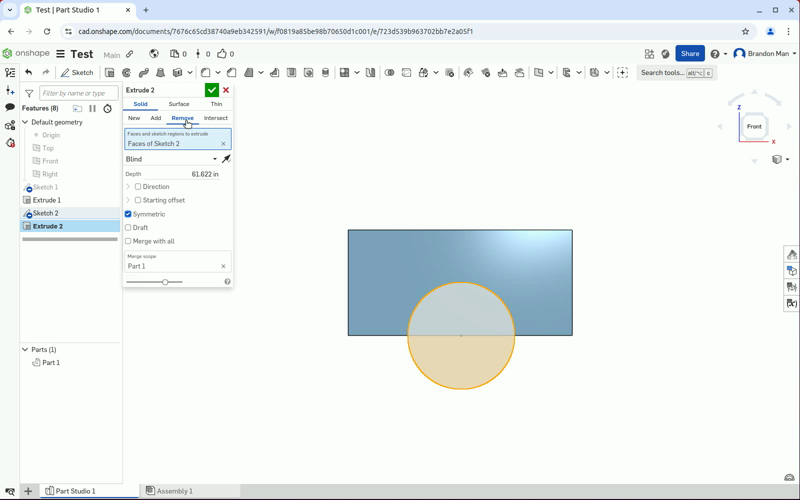
key(tab, 2)
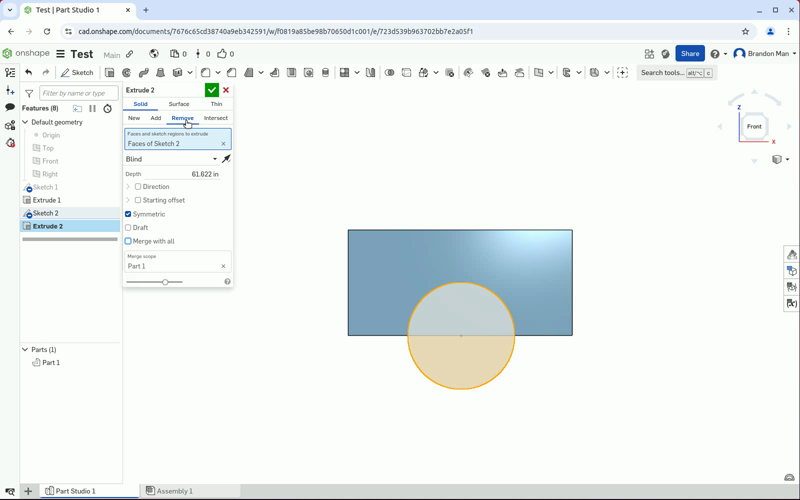
key(space)
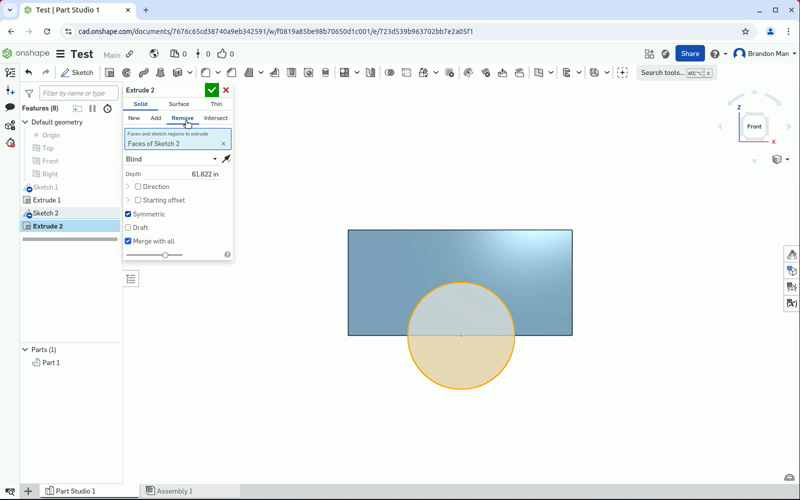
key(enter)
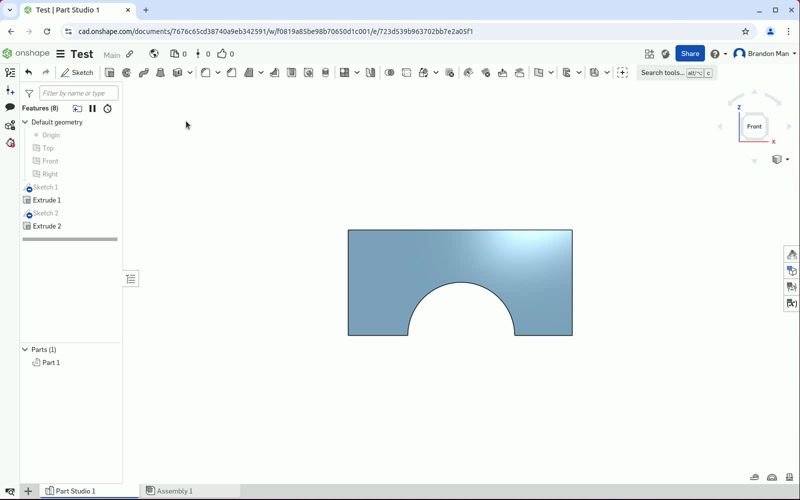
key(shift+h)
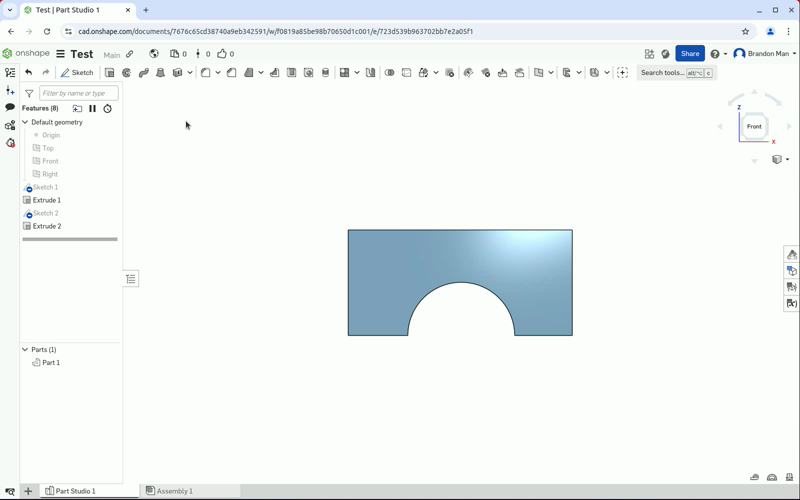
key(shift+h)
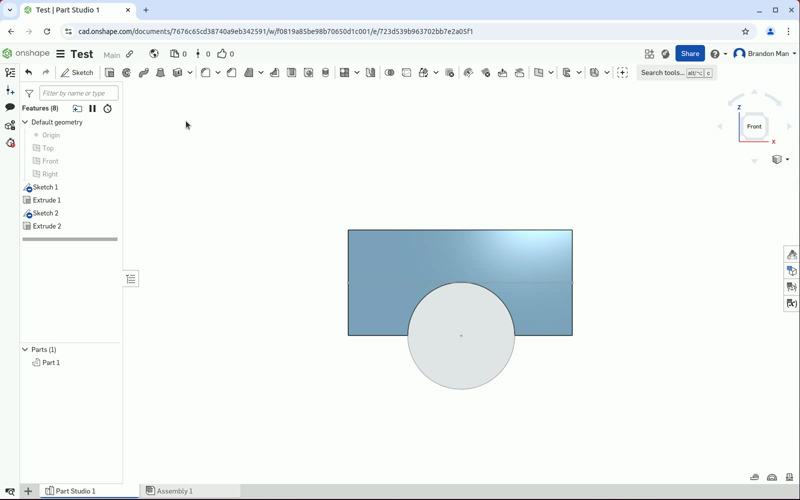
key(shift+7)
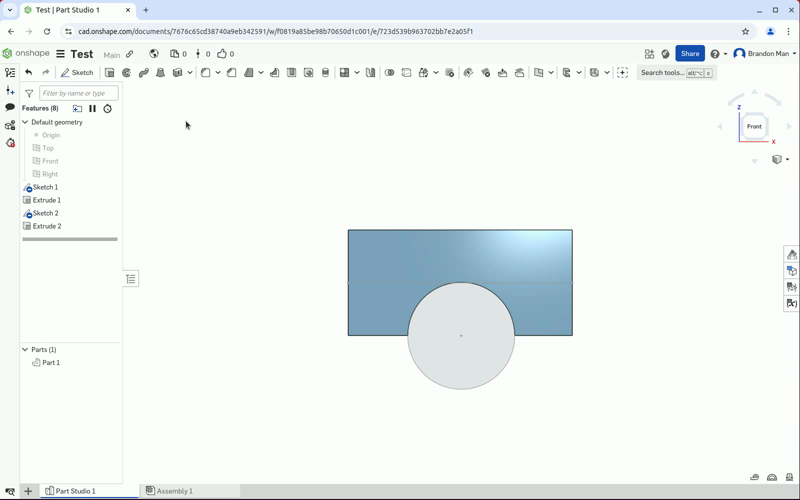
key(left, 2)
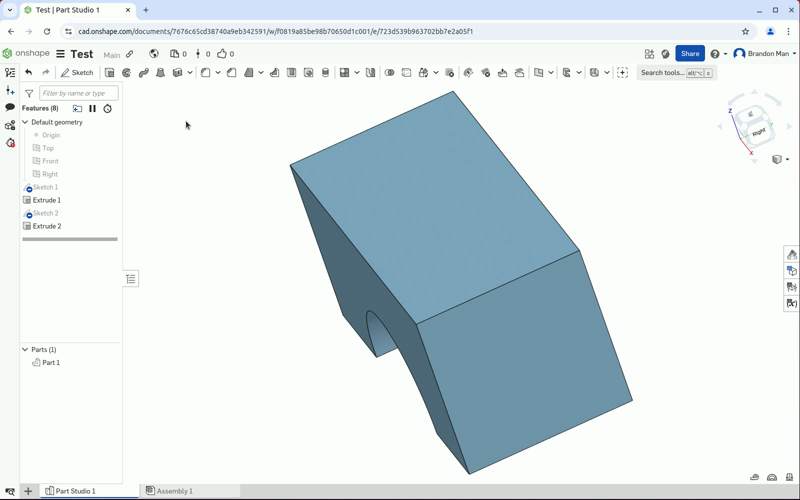
key(down, 2)
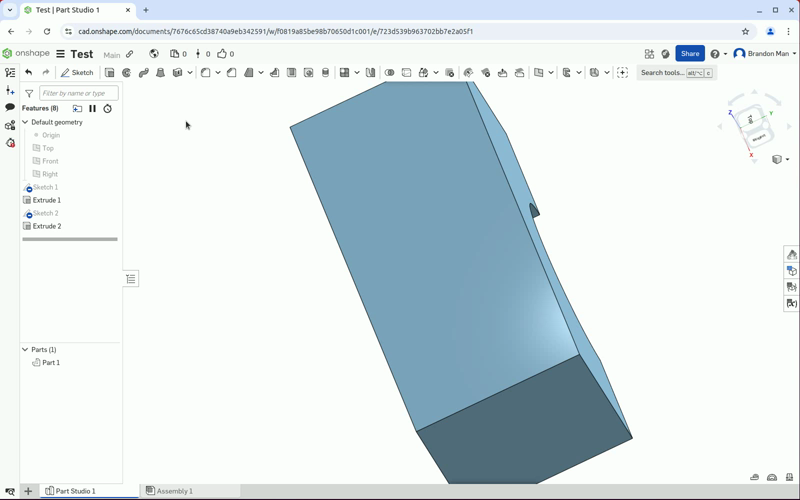
key(up, 2)
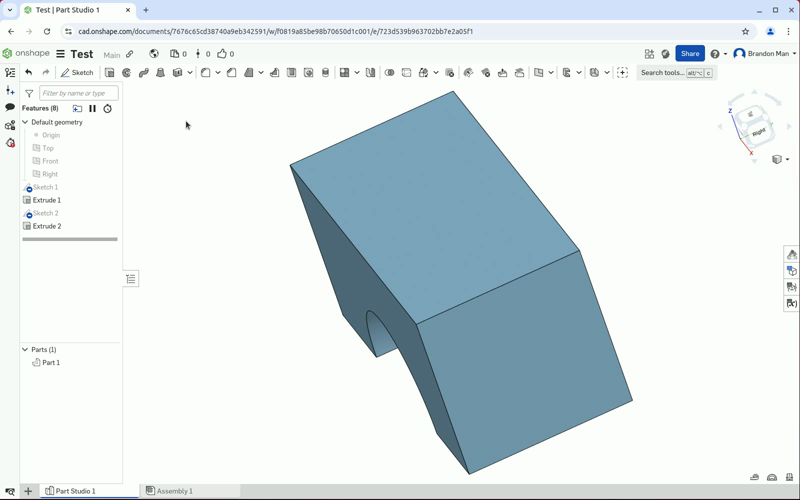
key(right, 2)
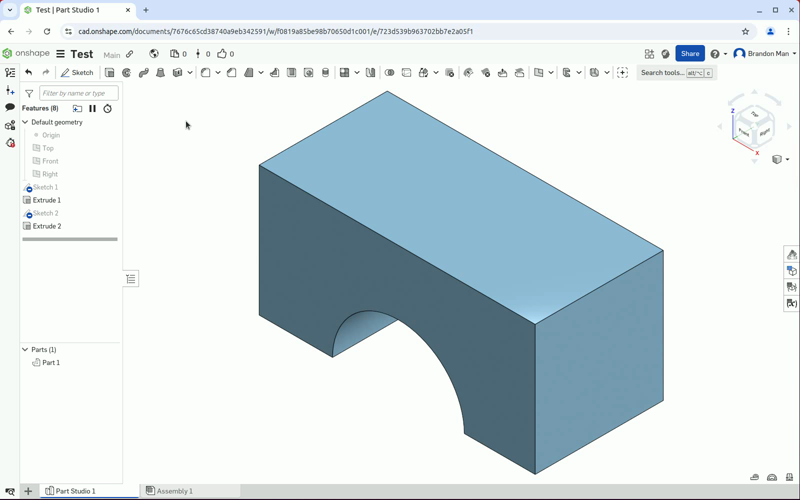
mouse_move(73, 189)
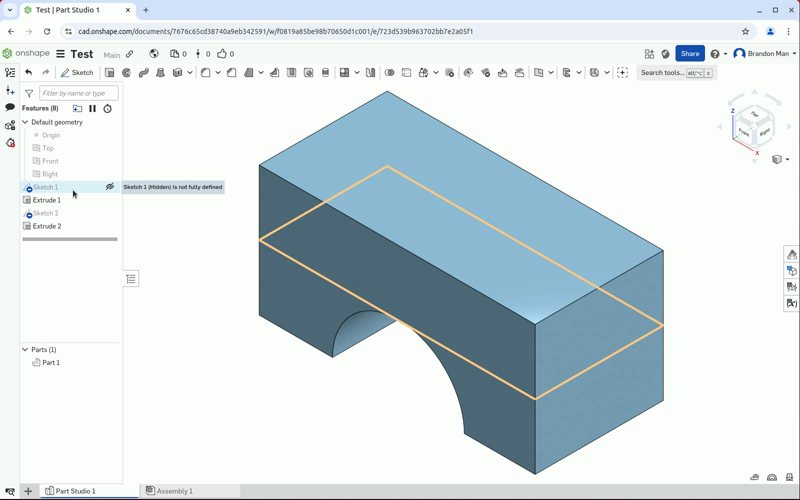
click(73, 189)